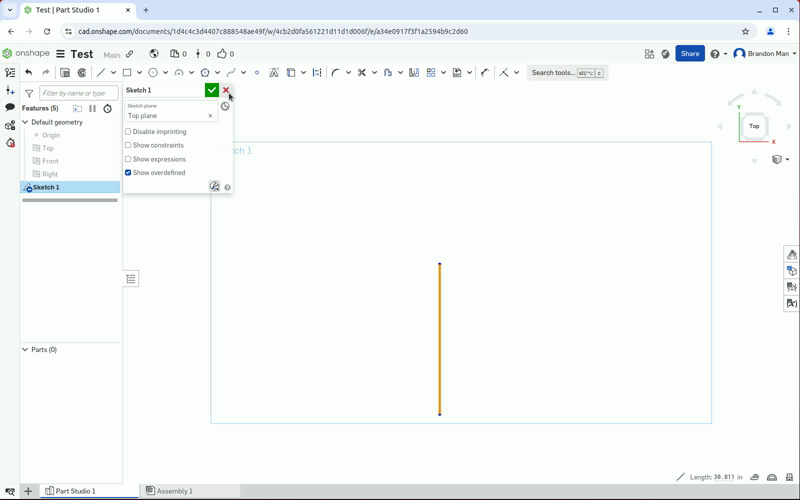
key(shift+h)
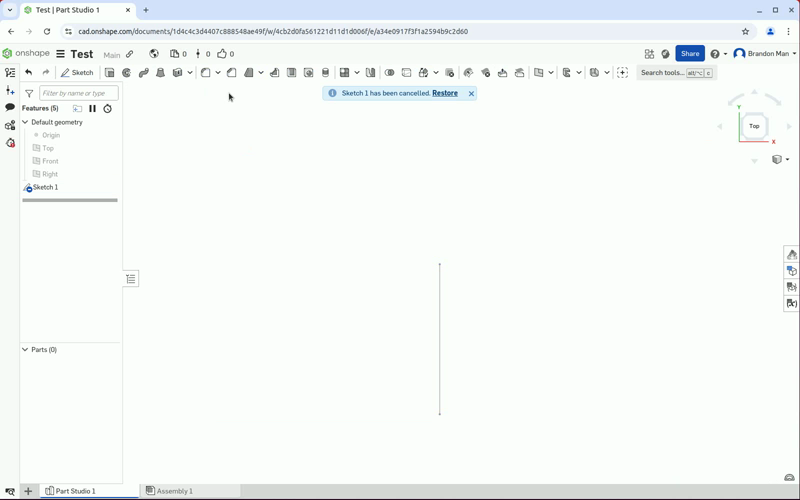
key(shift+s)
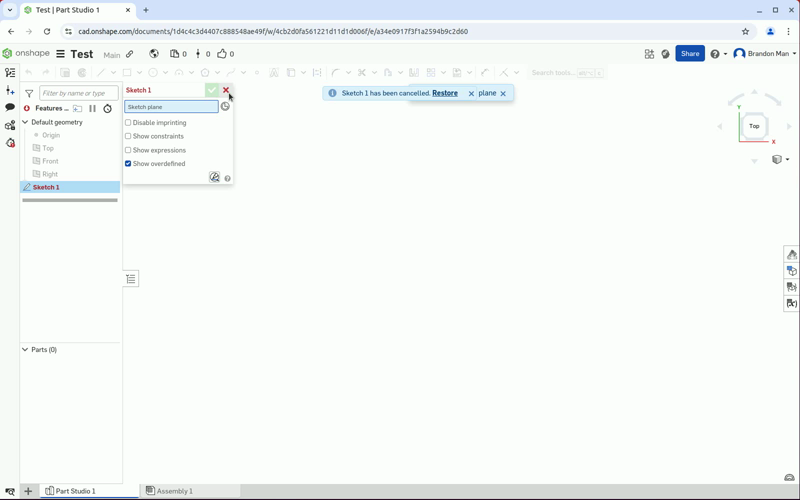
mouse_move(73, 150)
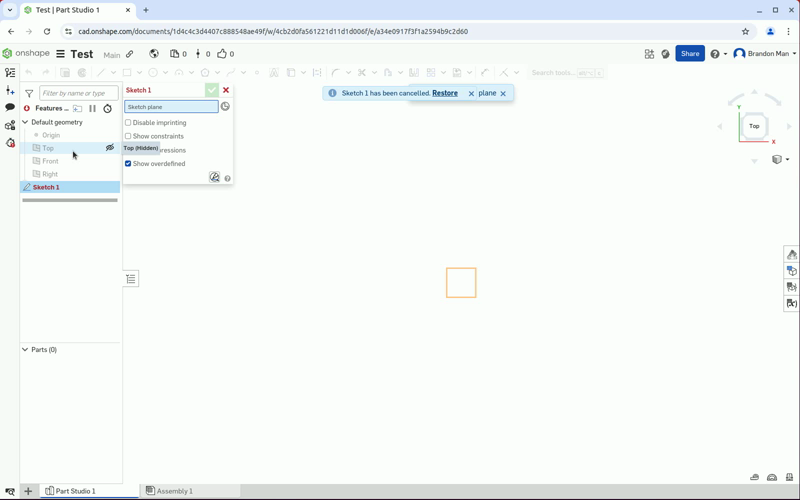
click(73, 150)
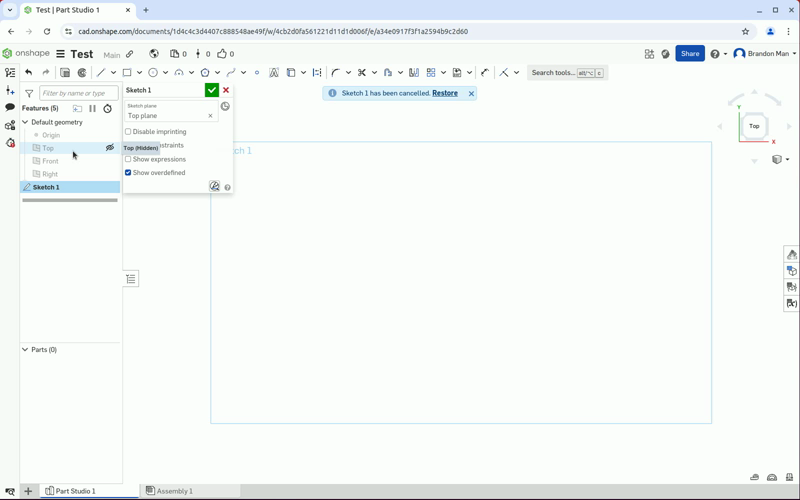
mouse_move(73, 352)
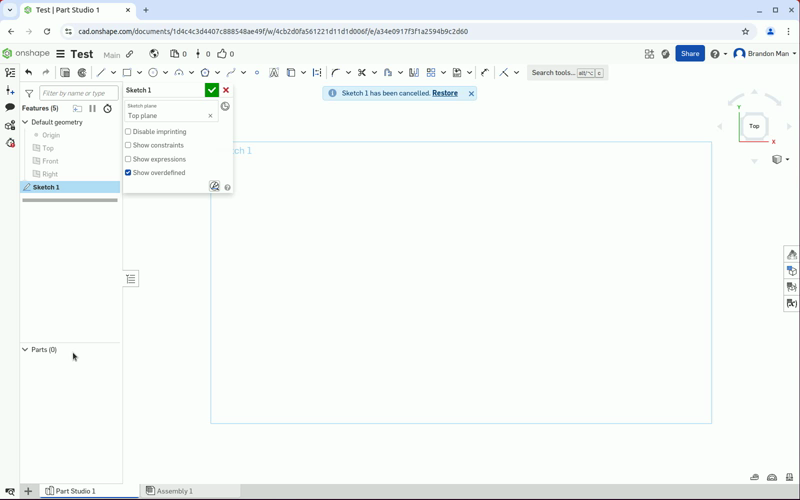
key(y)
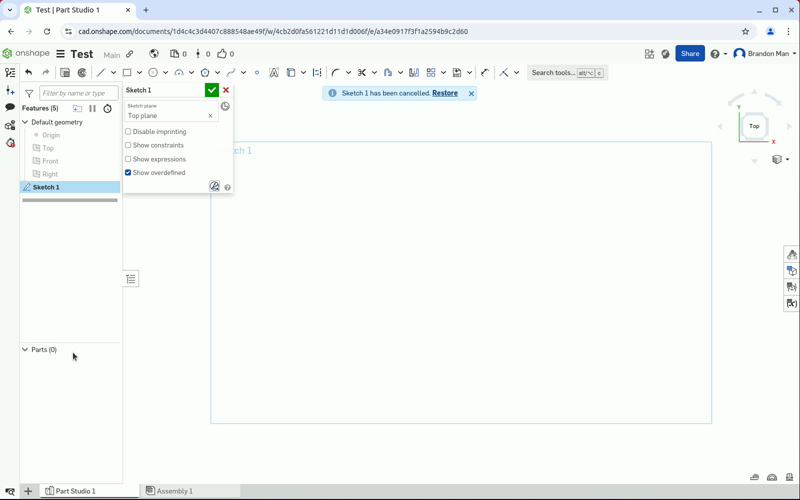
key(l)
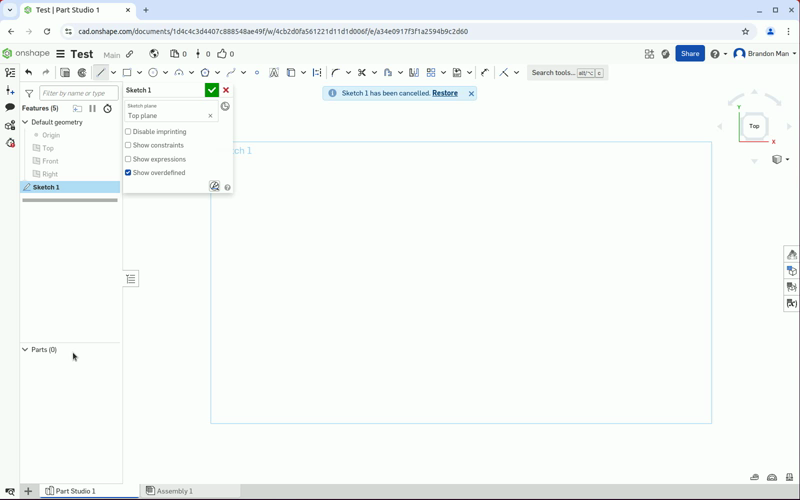
key_down(shift)
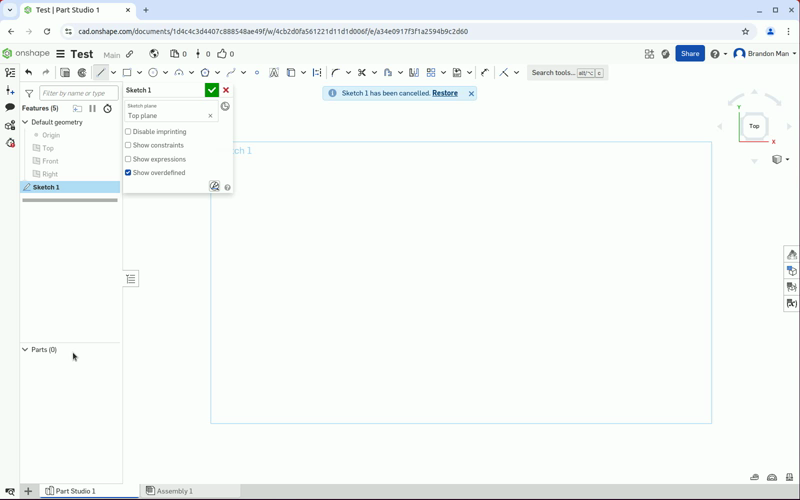
mouse_move(460, 282)
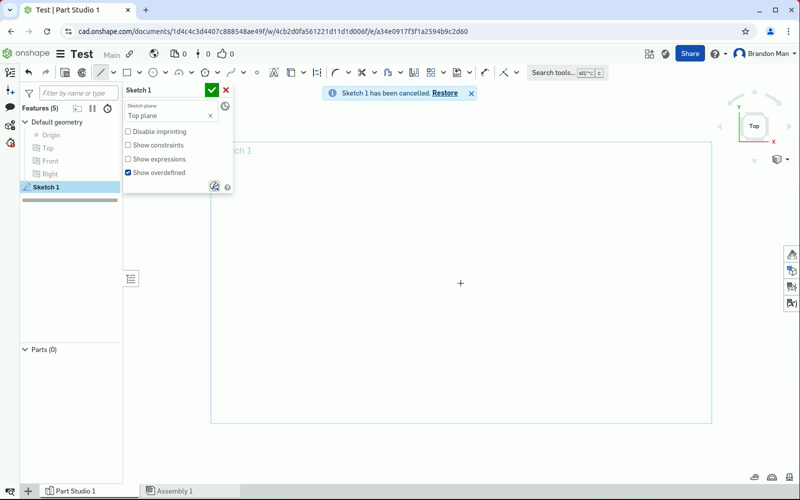
click(460, 282)
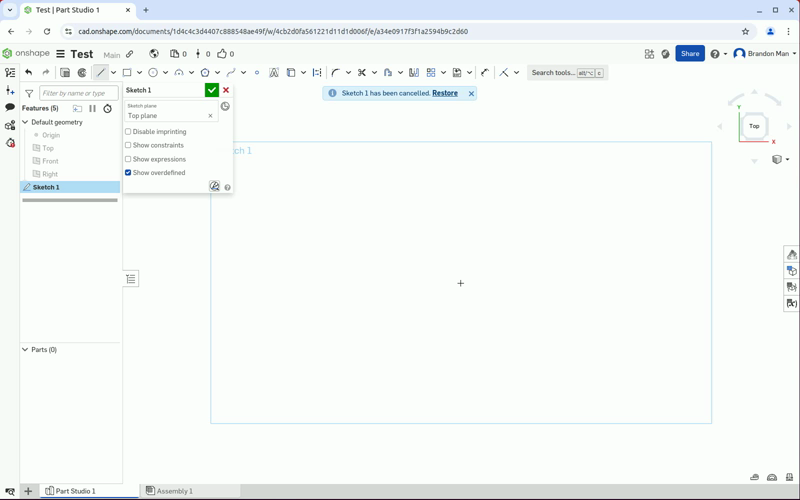
key_up(shift)
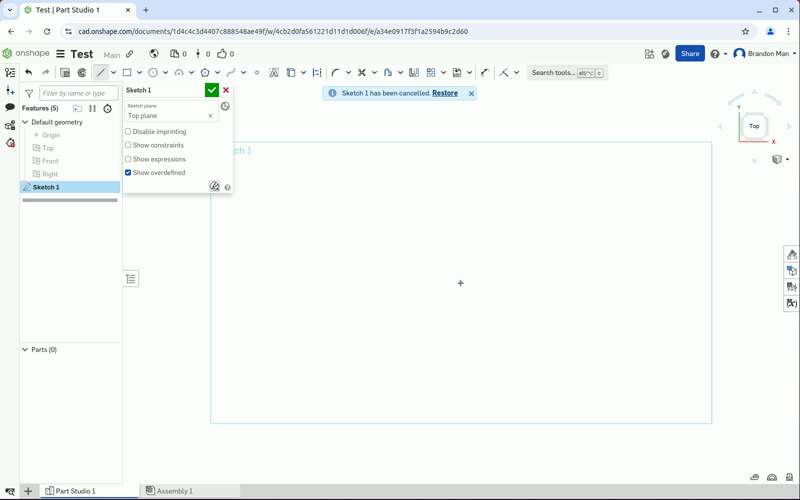
key_down(shift)
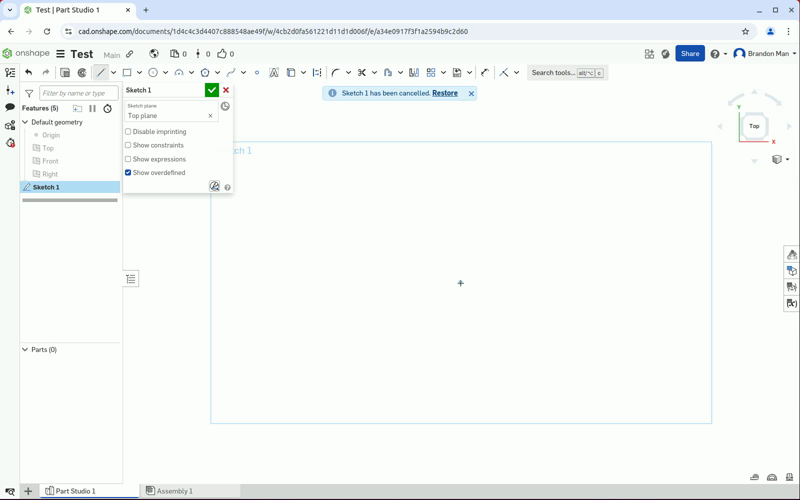
mouse_move(490, 282)
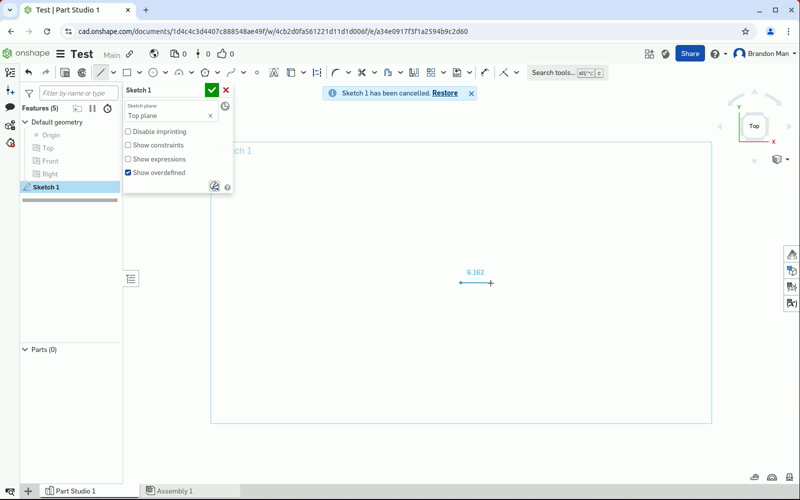
mouse_move(468, 282)
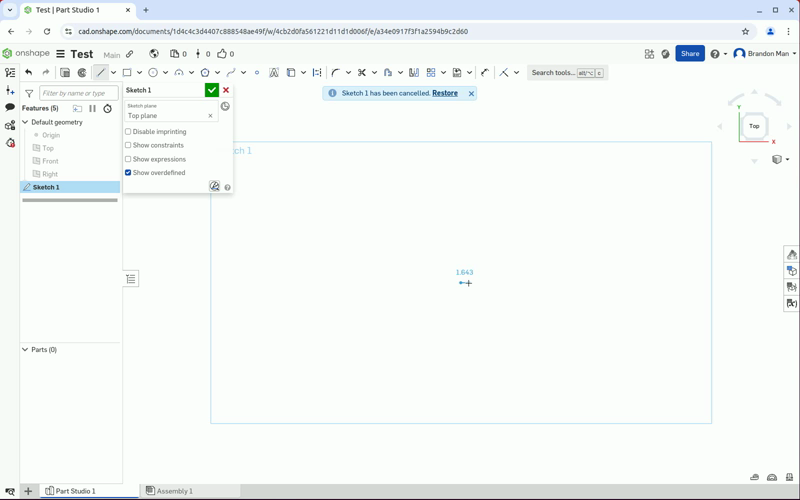
click(468, 282)
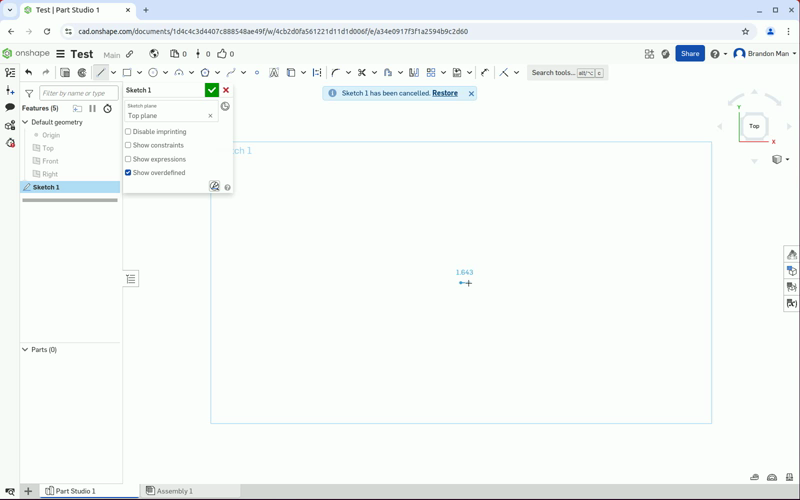
key_up(shift)
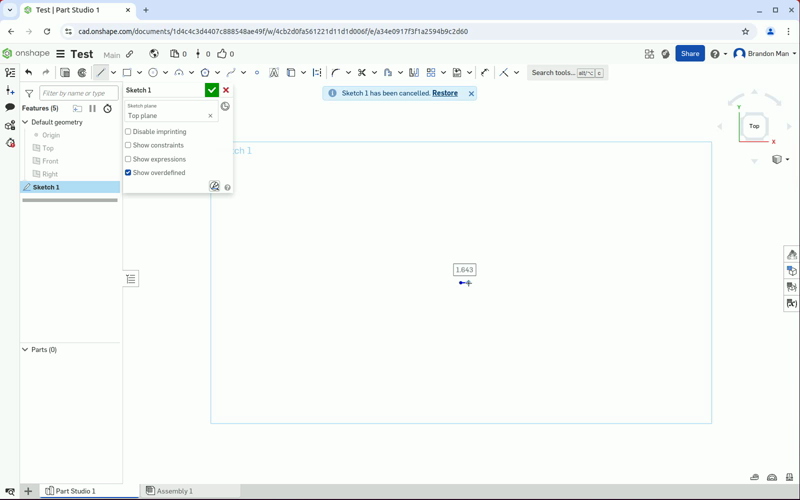
key_down(shift)
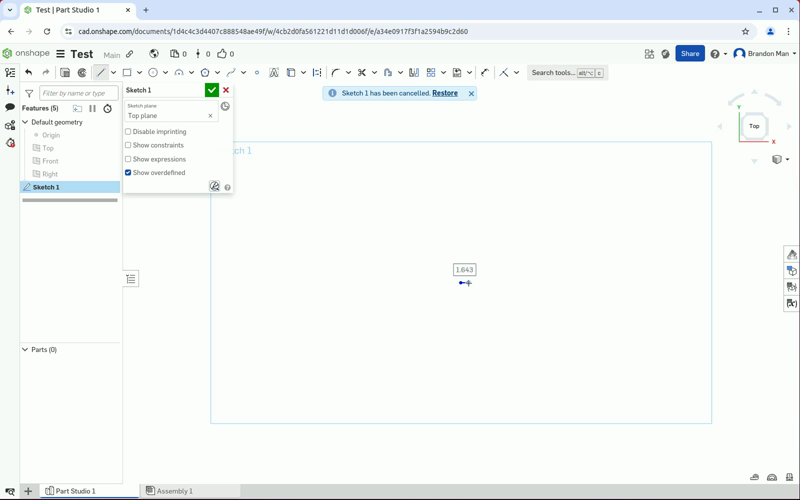
mouse_move(498, 282)
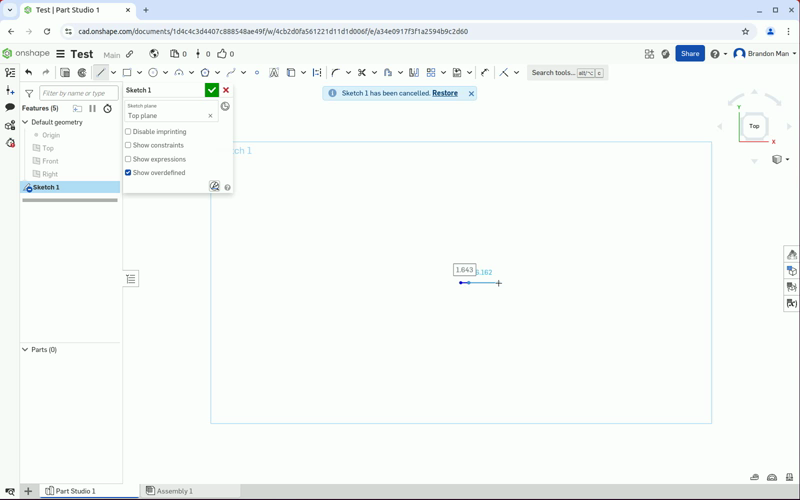
mouse_move(468, 274)
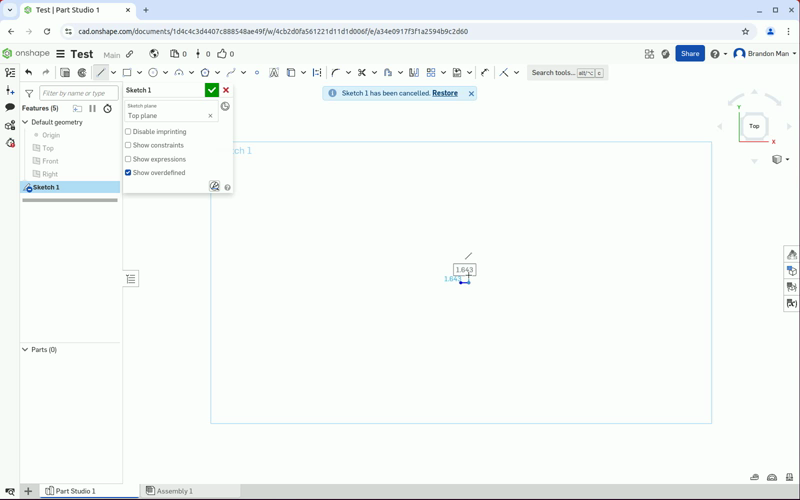
click(468, 274)
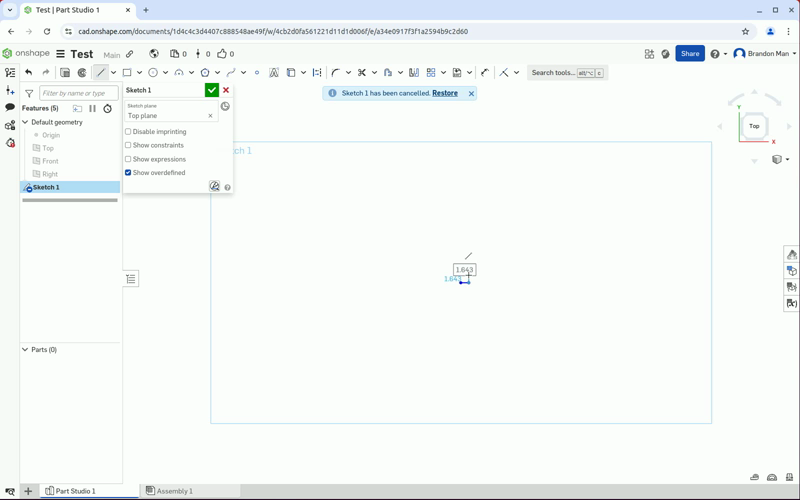
key_up(shift)
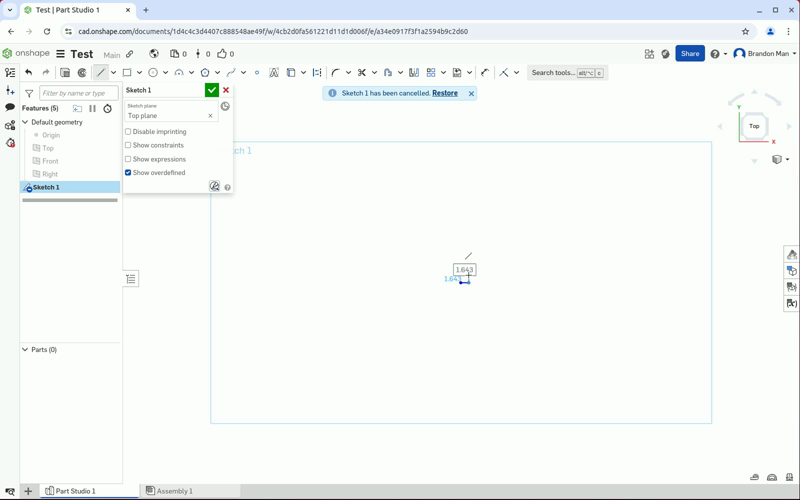
key_down(shift)
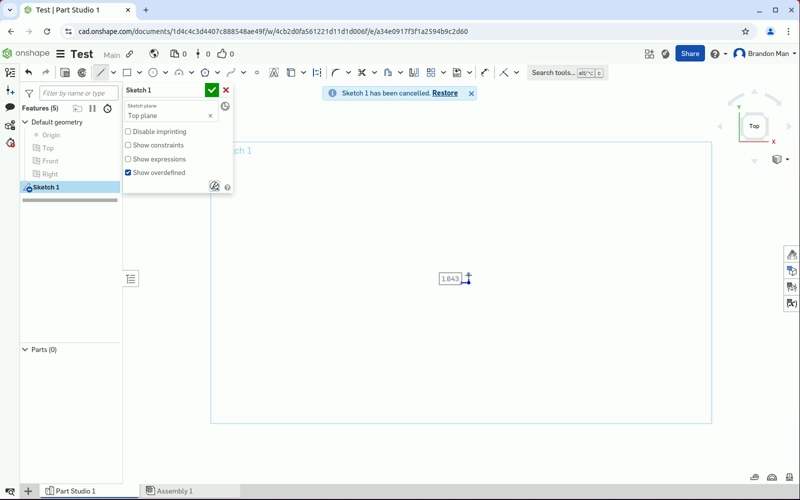
mouse_move(498, 274)
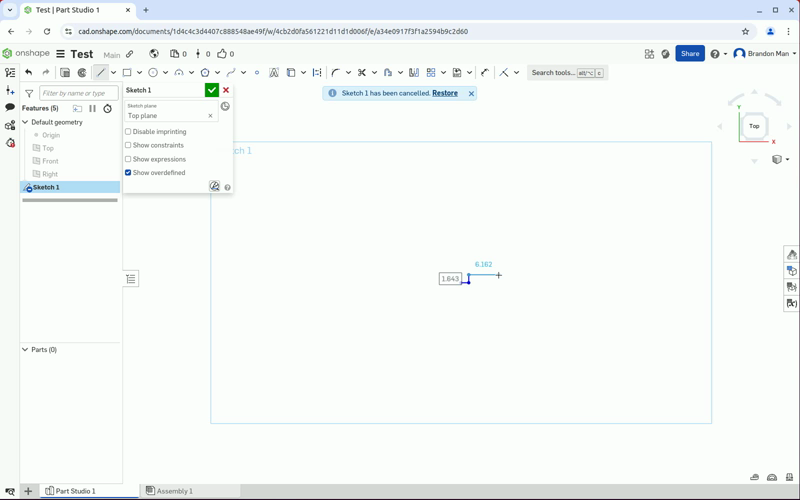
mouse_move(460, 274)
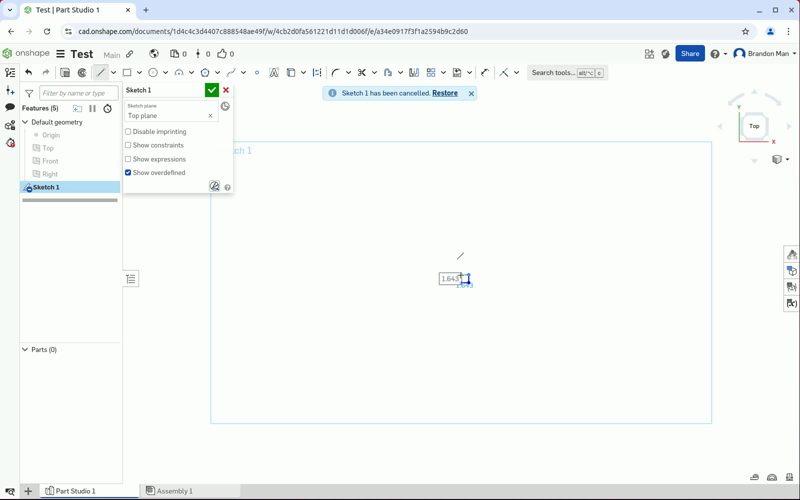
click(460, 274)
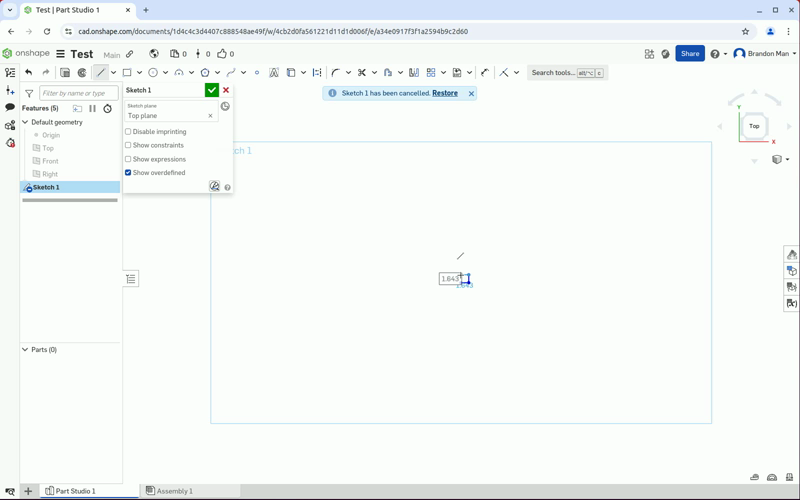
key_up(shift)
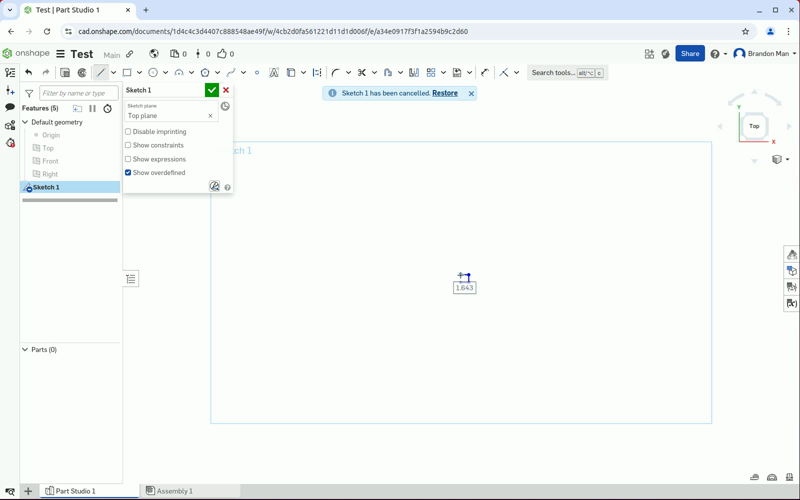
mouse_move(490, 274)
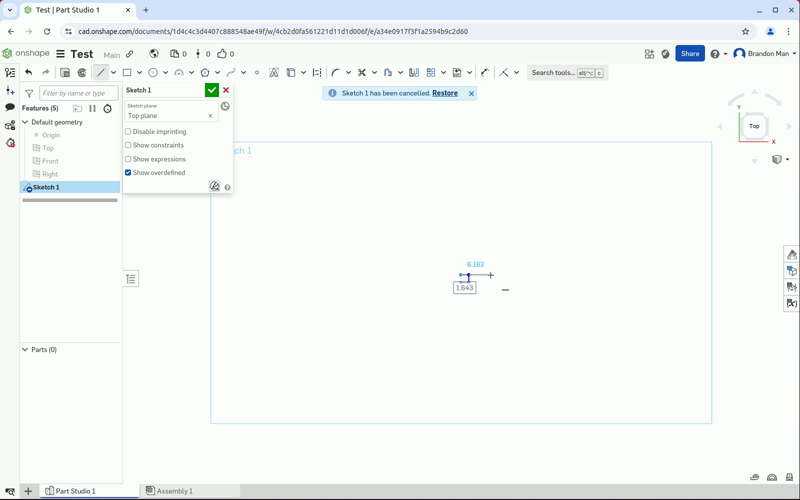
key_down(shift)
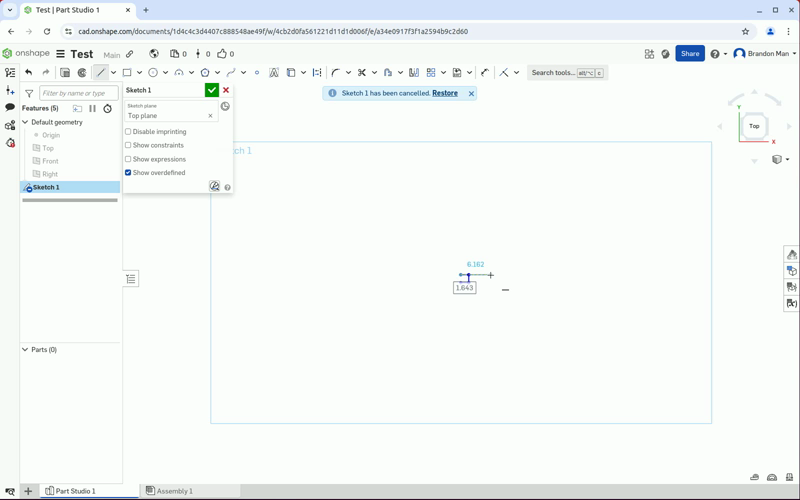
mouse_move(460, 282)
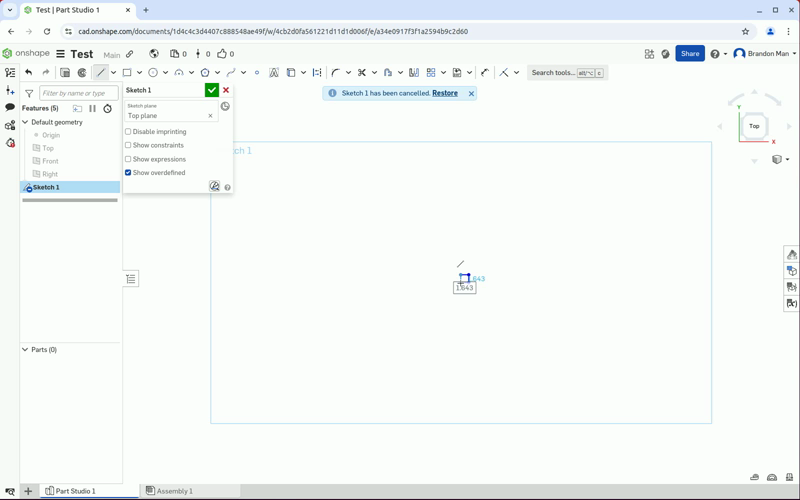
key_up(shift)
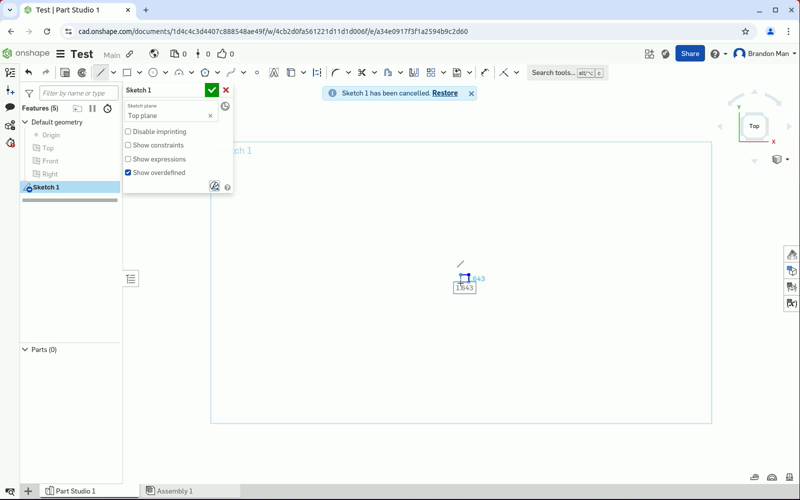
click(460, 282)
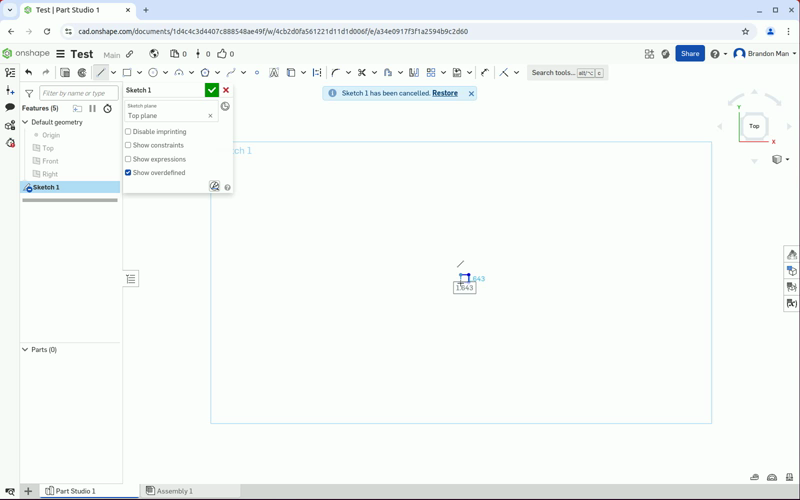
key(esc)
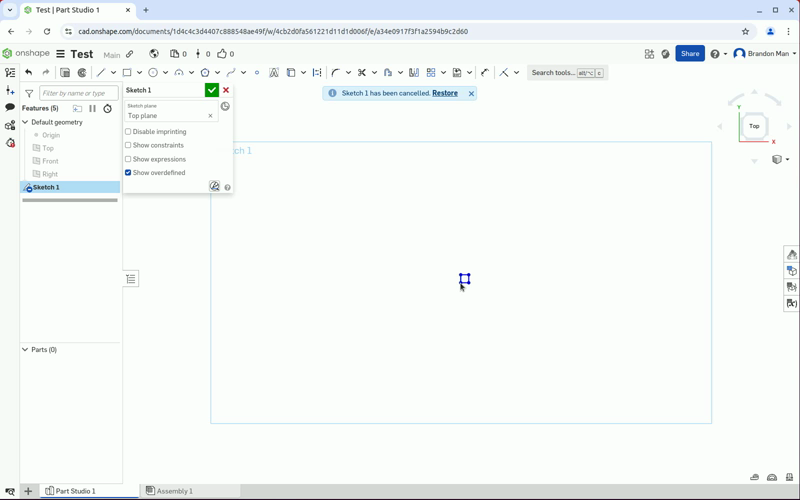
mouse_move(461, 282)
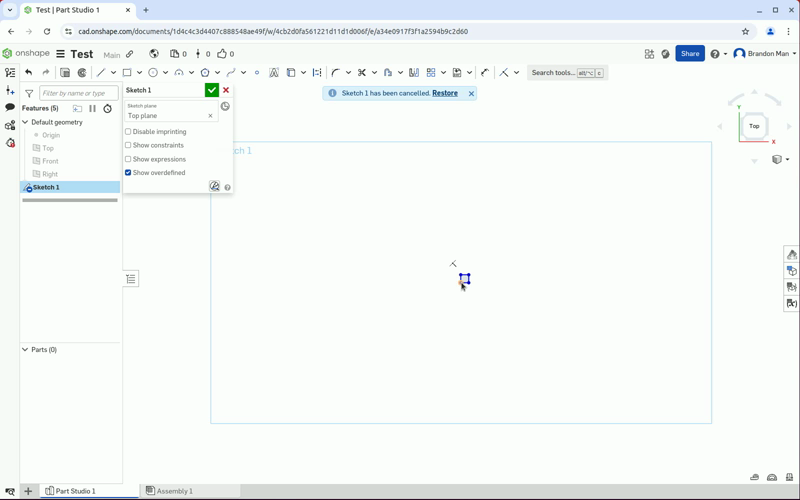
scroll(6)
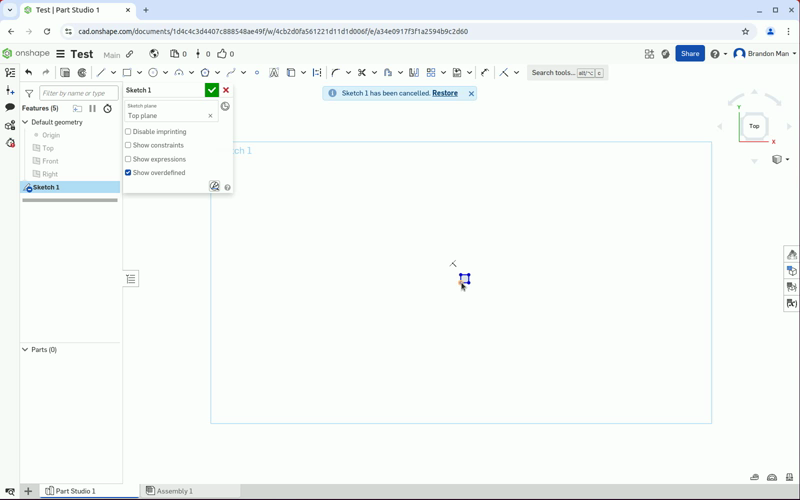
scroll(6)
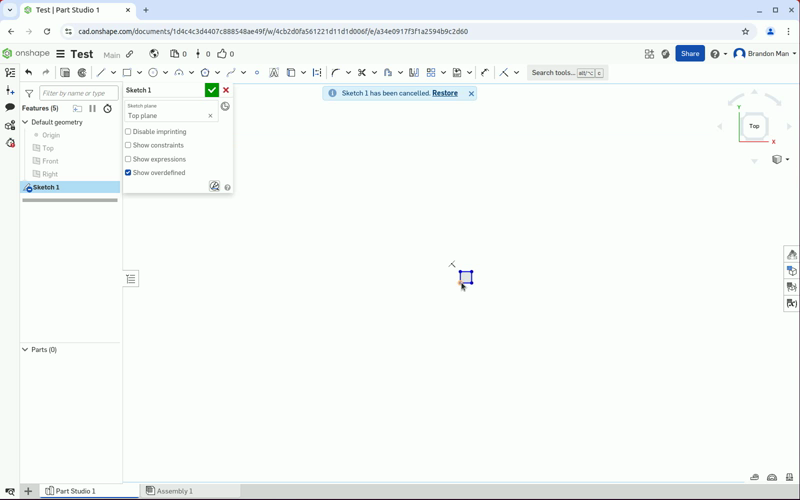
scroll(6)
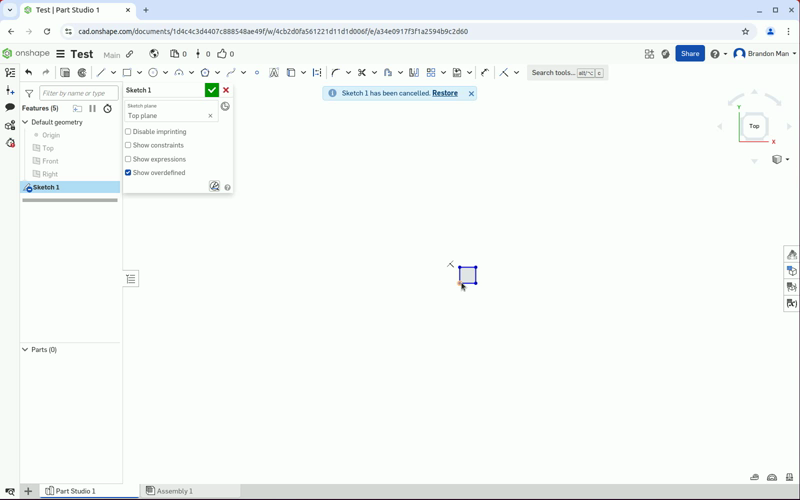
scroll(6)
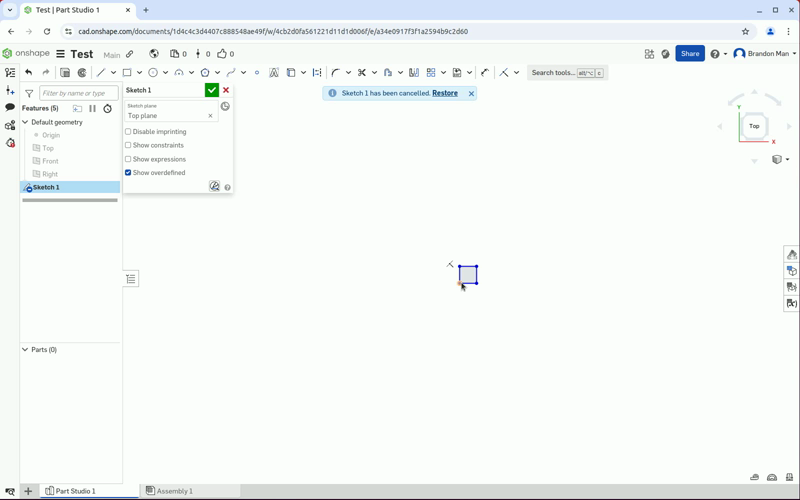
scroll(6)
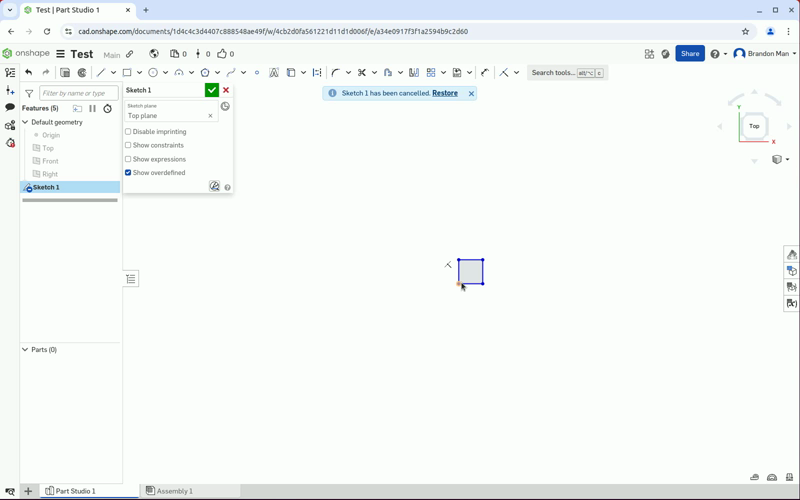
scroll(6)
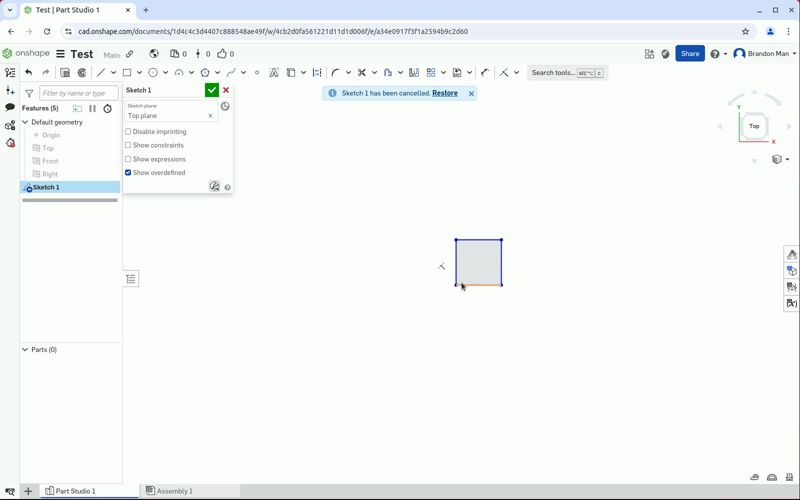
scroll(6)
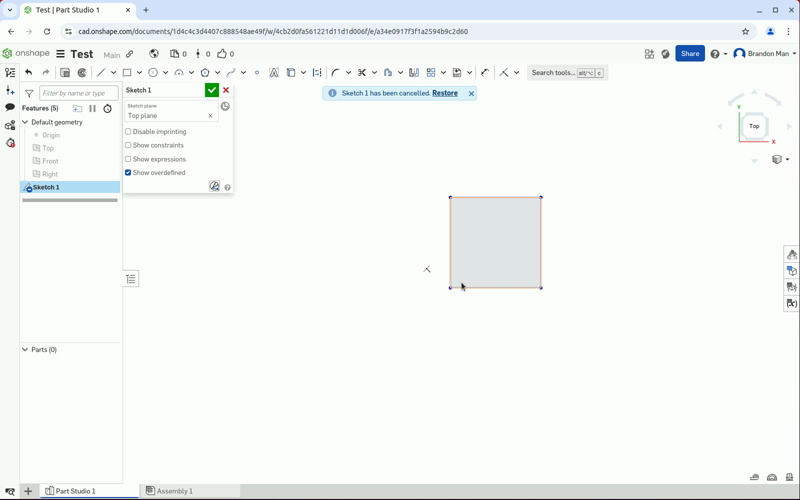
click(461, 282)
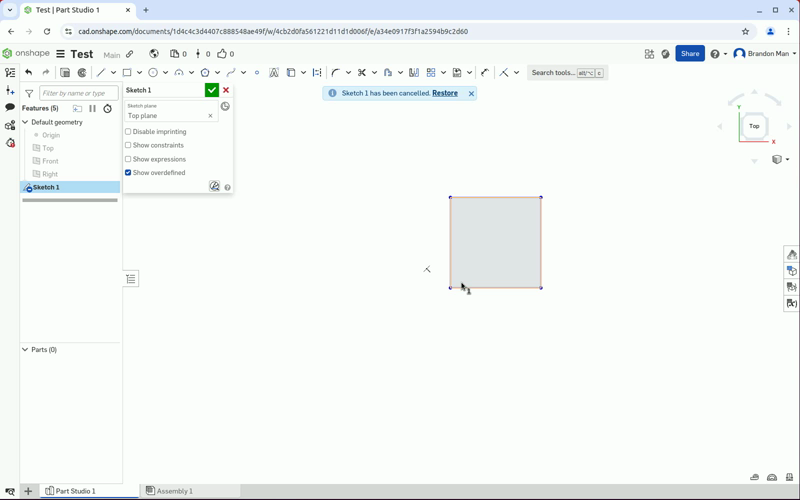
scroll(-6)
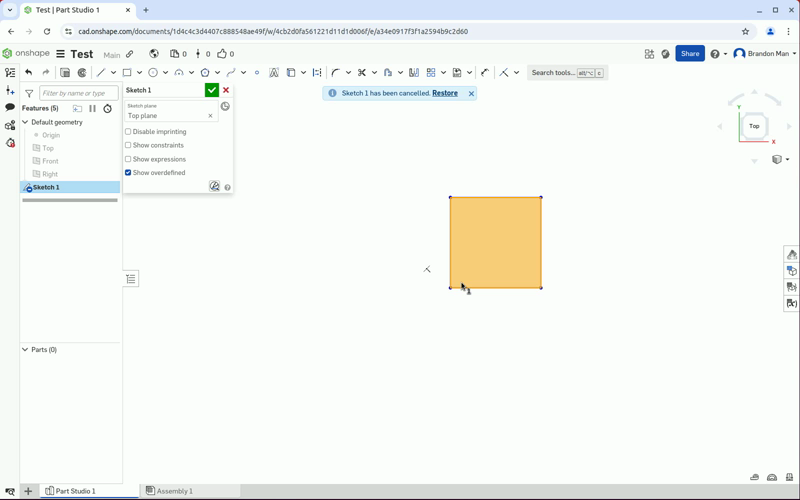
scroll(-6)
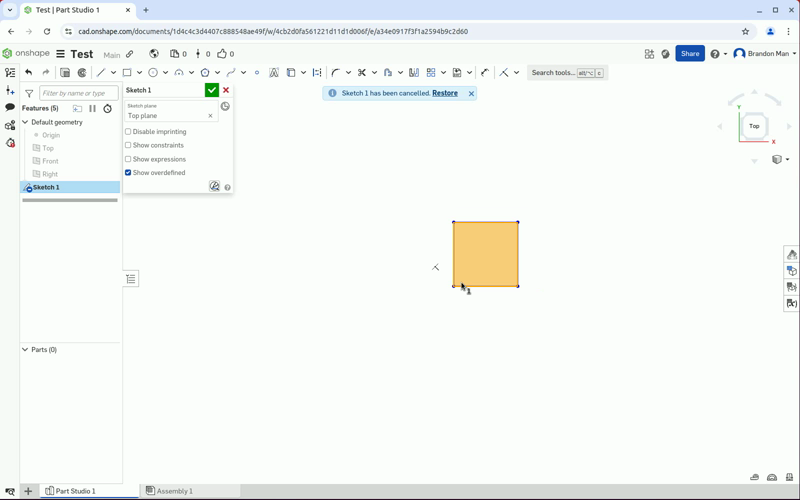
scroll(-6)
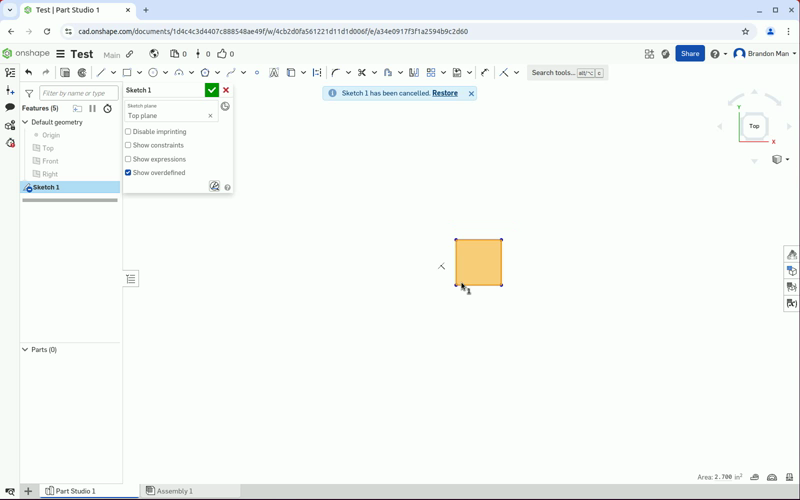
scroll(-6)
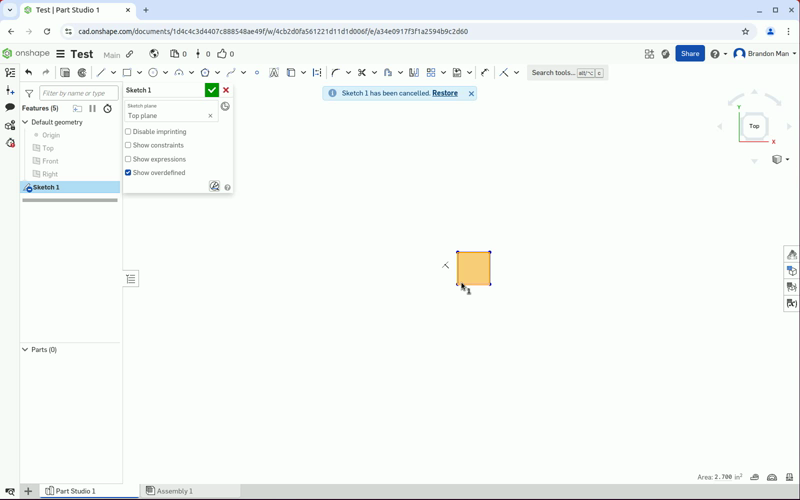
scroll(-6)
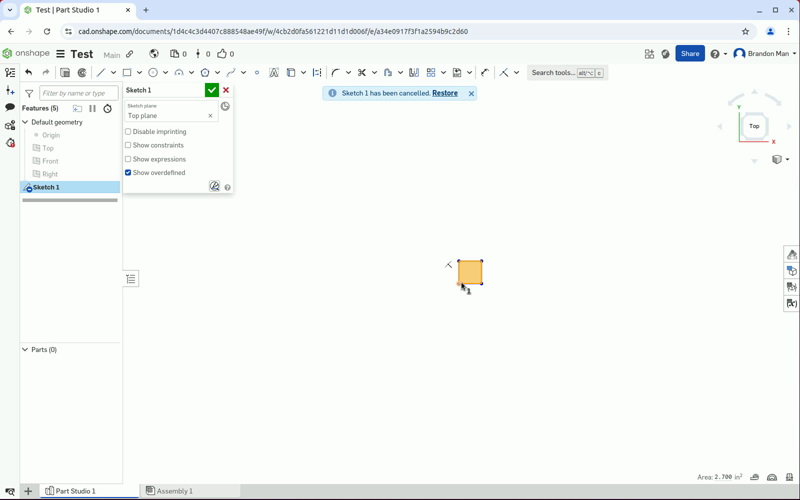
scroll(-6)
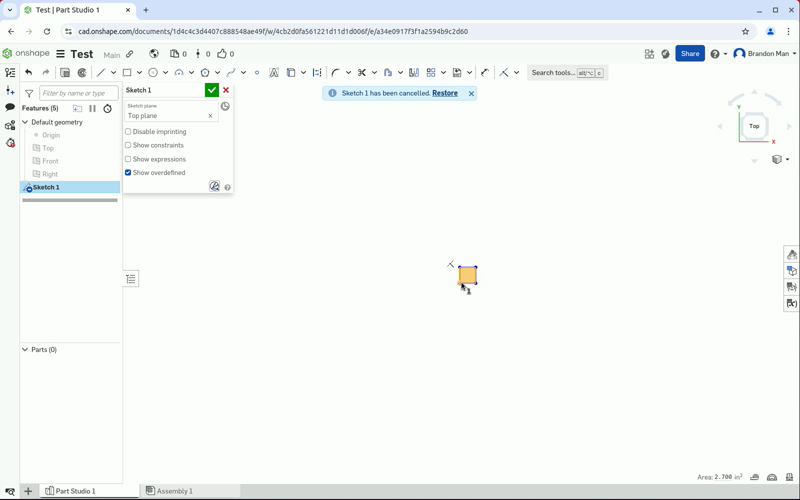
scroll(-6)
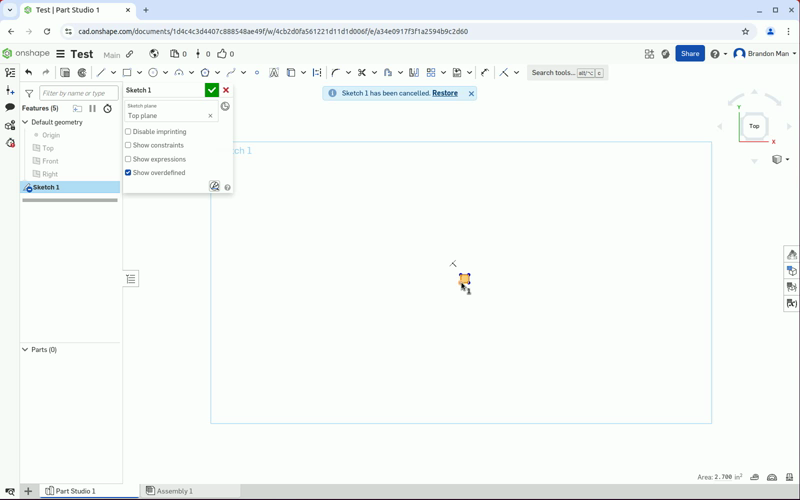
mouse_move(73, 352)
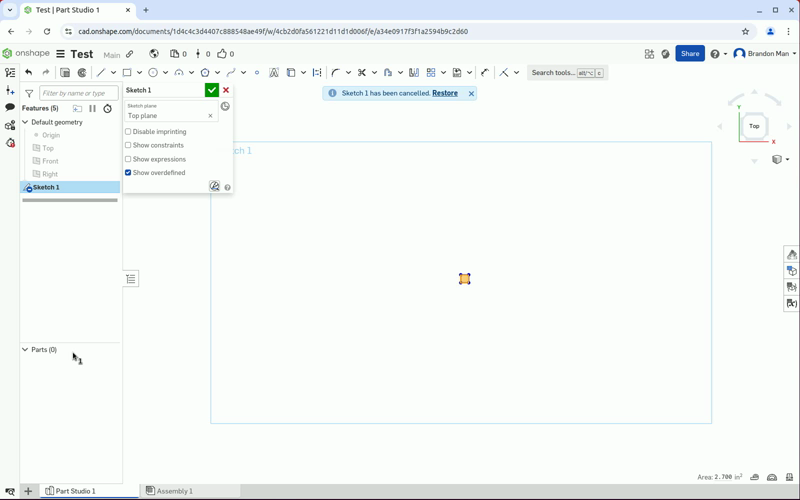
key(shift+y)
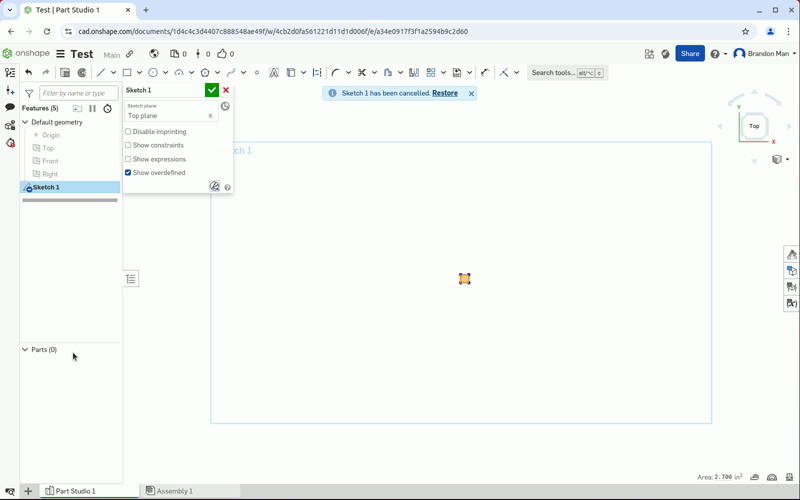
key(shift+e)
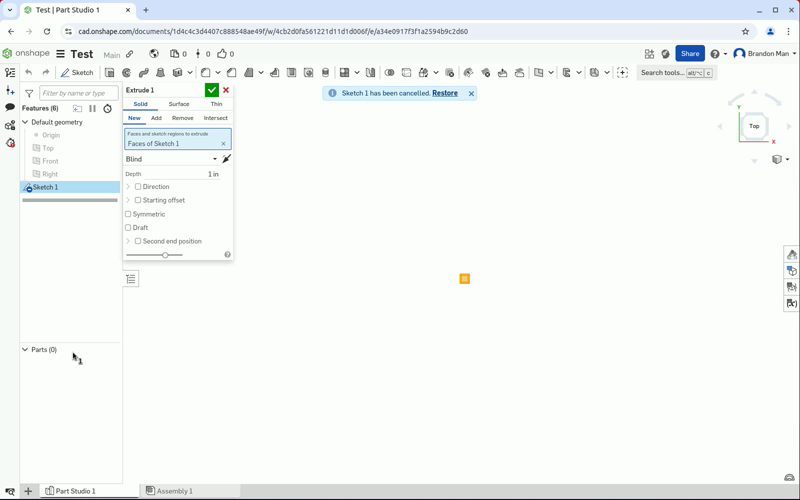
mouse_move(143, 106)
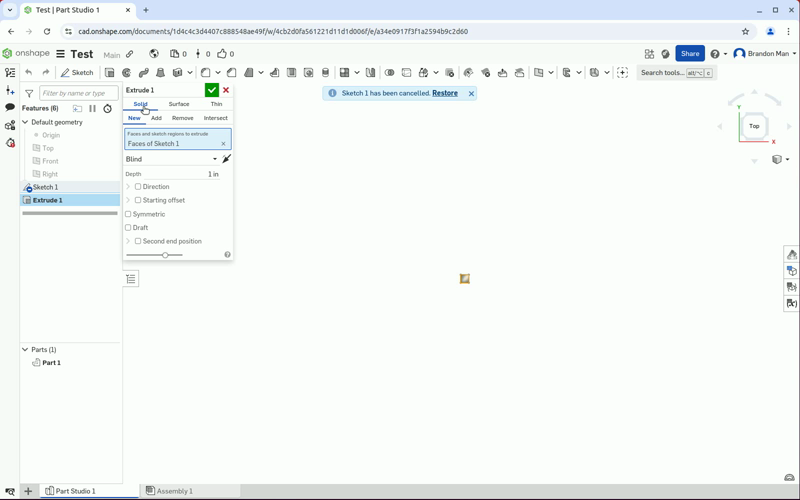
click(143, 106)
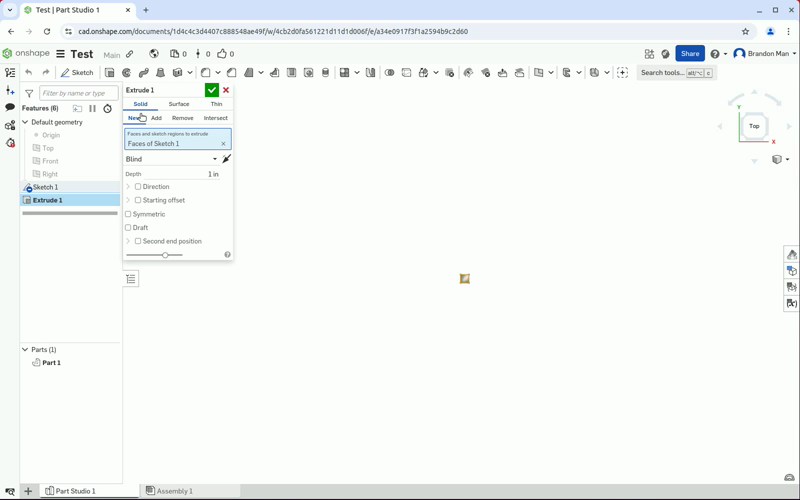
mouse_move(137, 120)
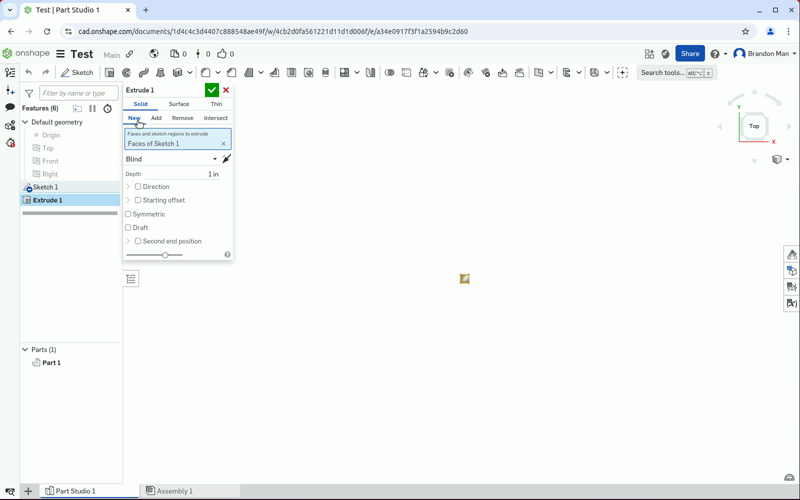
click(137, 120)
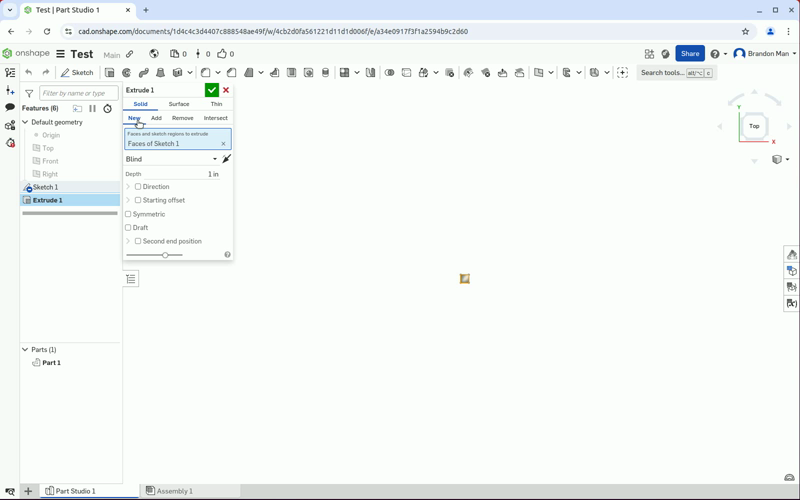
key(tab, 4)
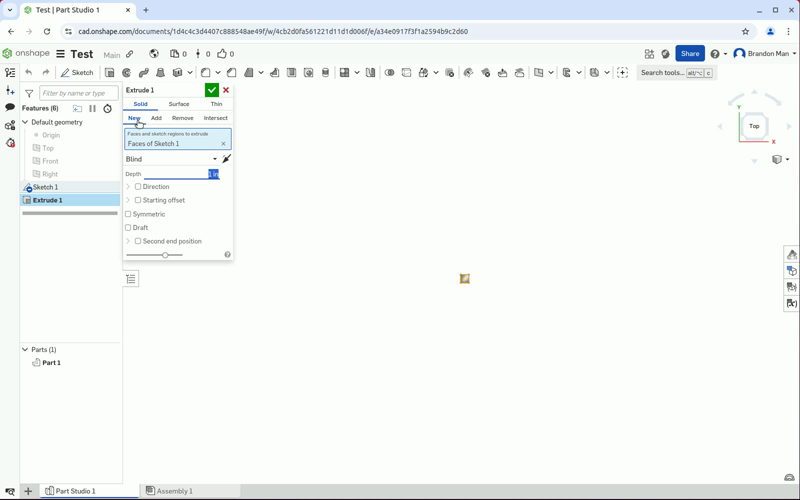
text(23.108)
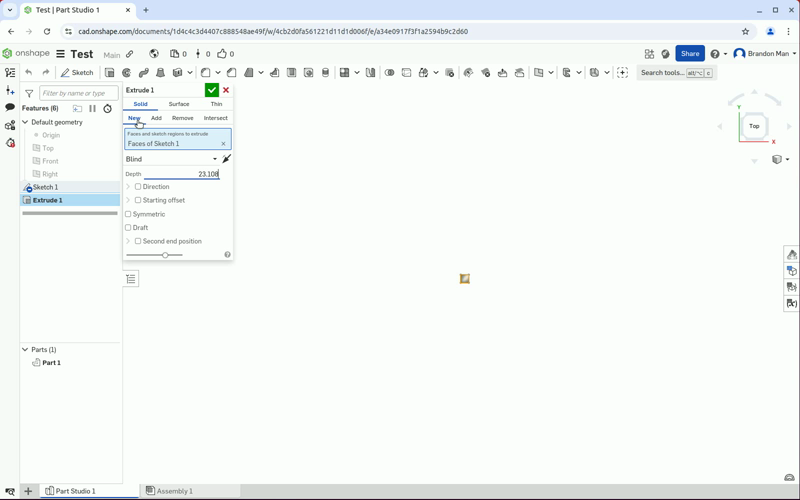
key(enter)
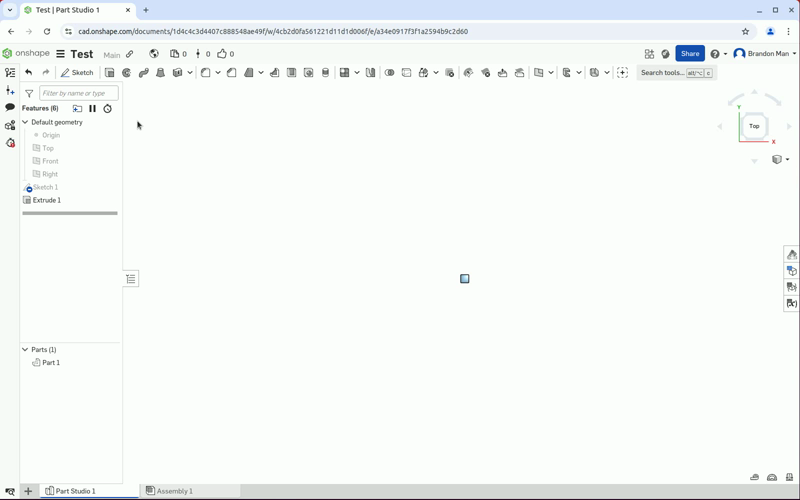
key(shift+h)
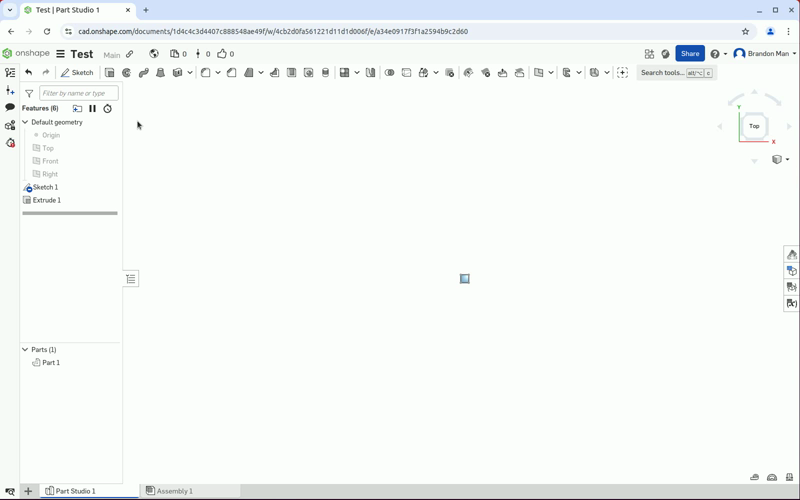
key(shift+h)
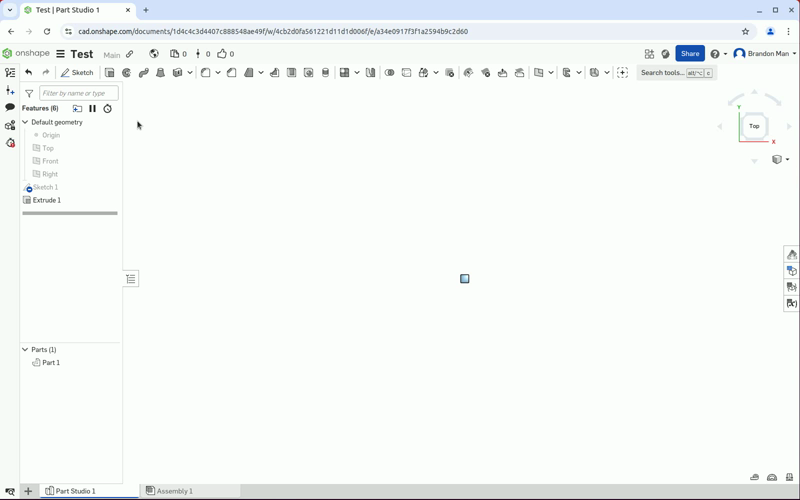
mouse_move(73, 189)
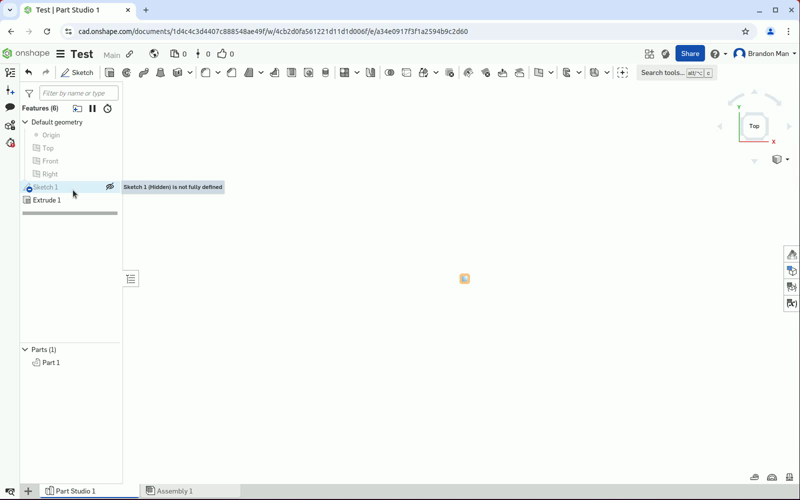
click(73, 189)
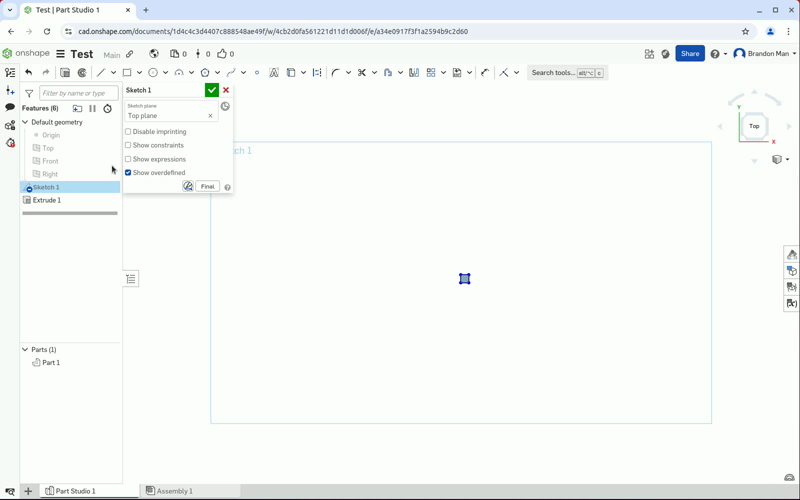
mouse_move(229, 92)
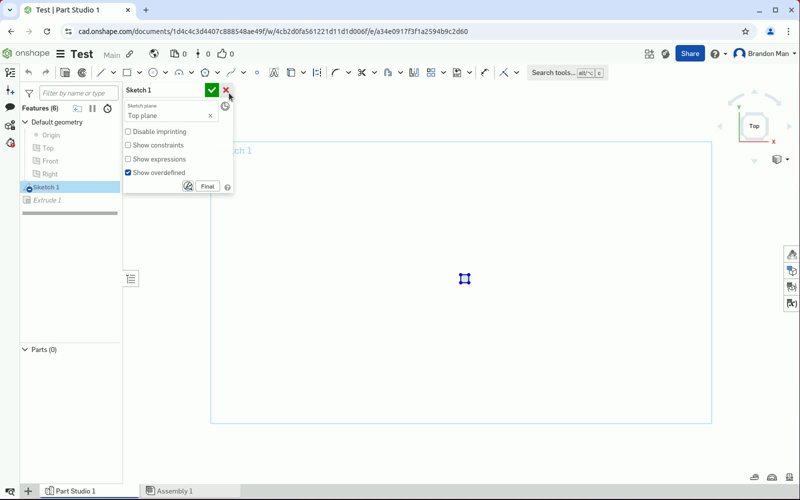
click(229, 92)
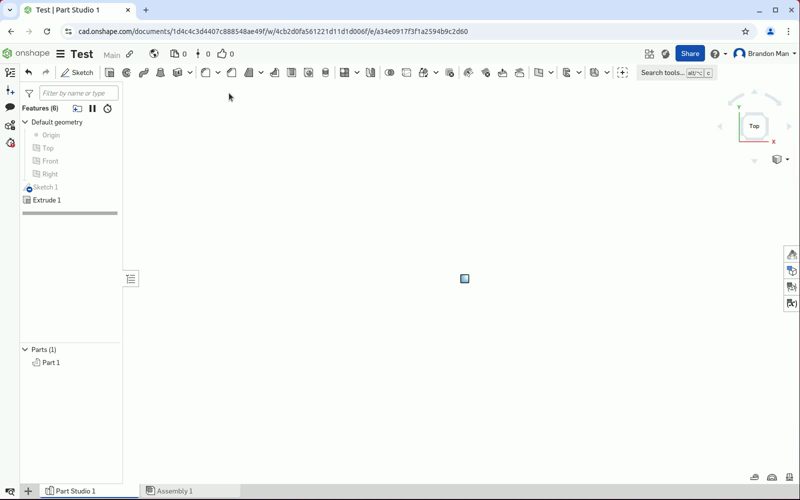
mouse_move(541, 75)
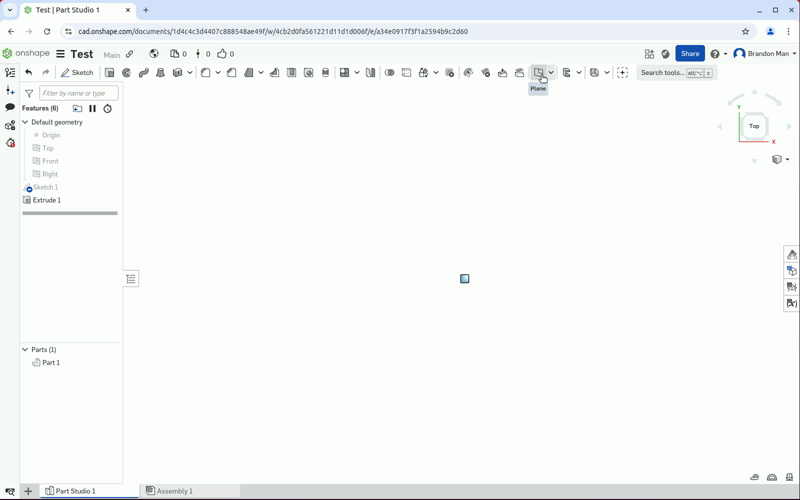
click(541, 75)
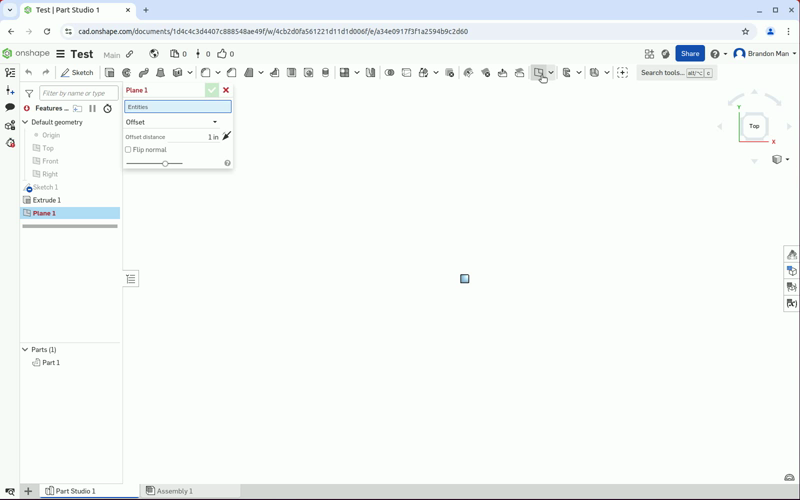
mouse_move(73, 150)
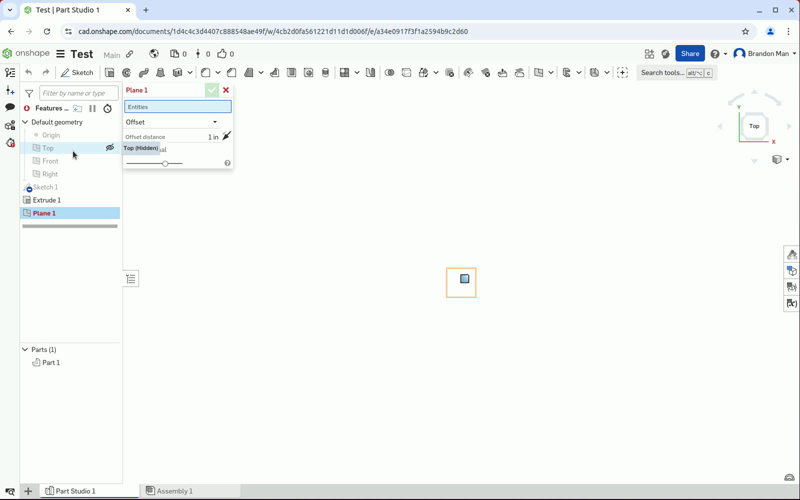
click(73, 150)
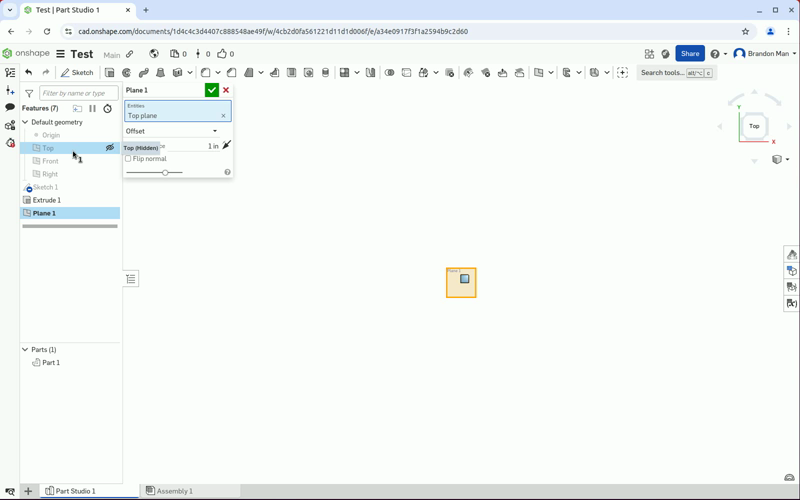
key(tab, 2)
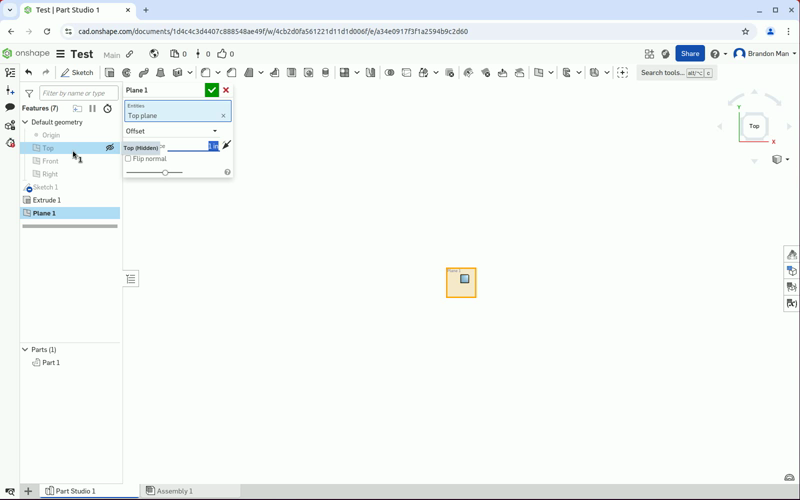
text(23.108)
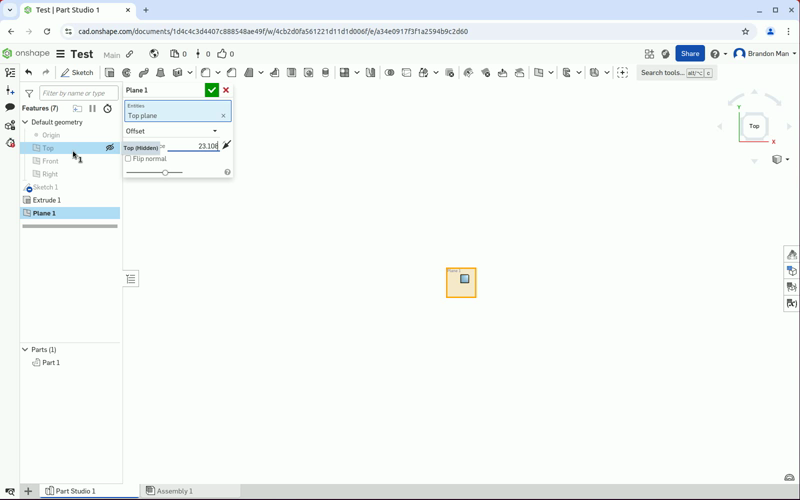
key(enter, 2)
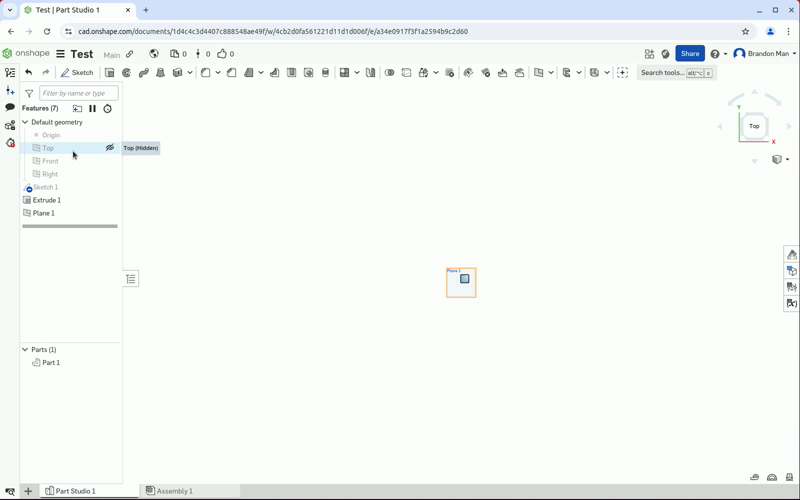
key(shift+s)
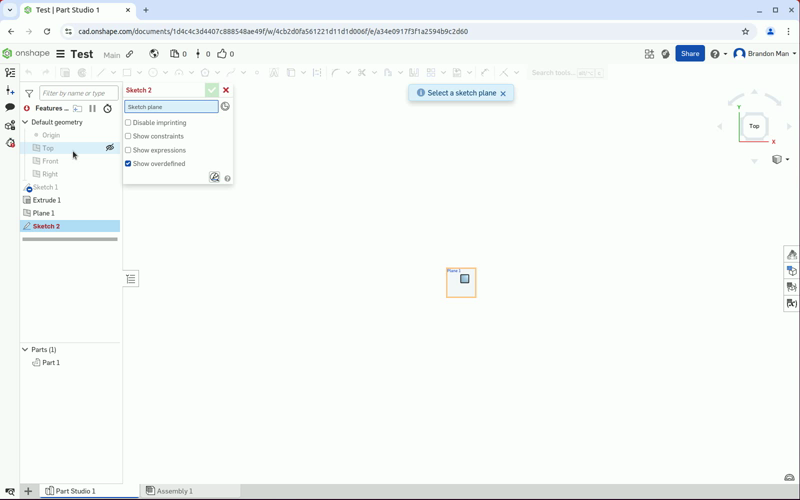
mouse_move(73, 215)
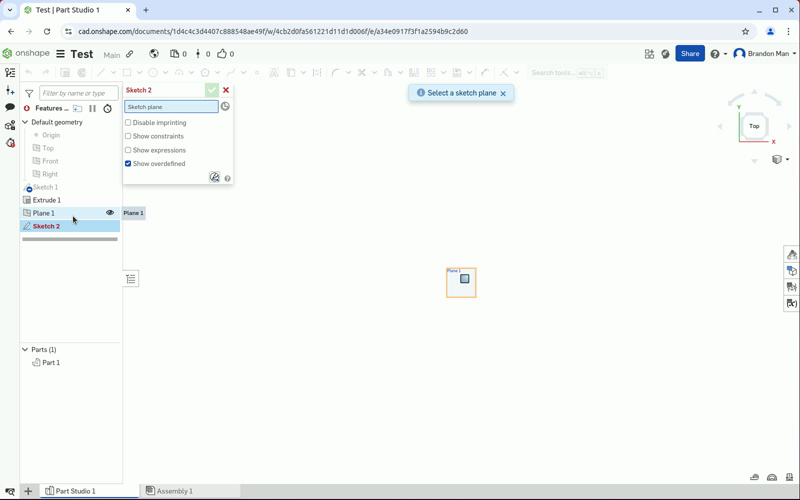
click(73, 215)
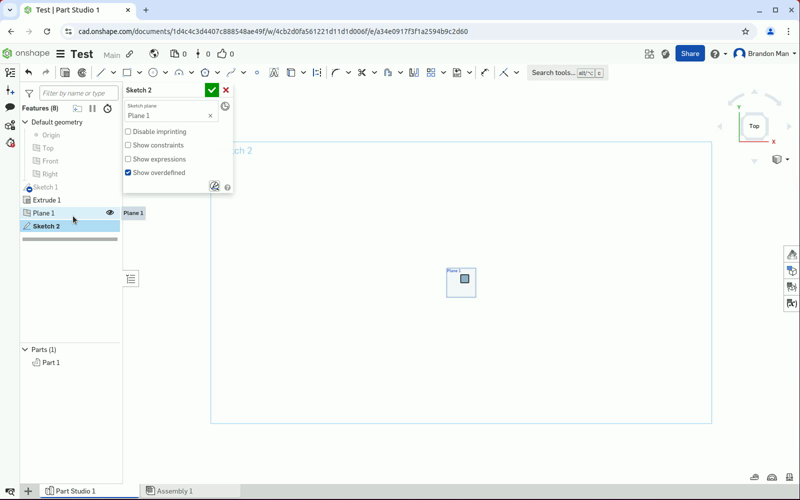
mouse_move(73, 352)
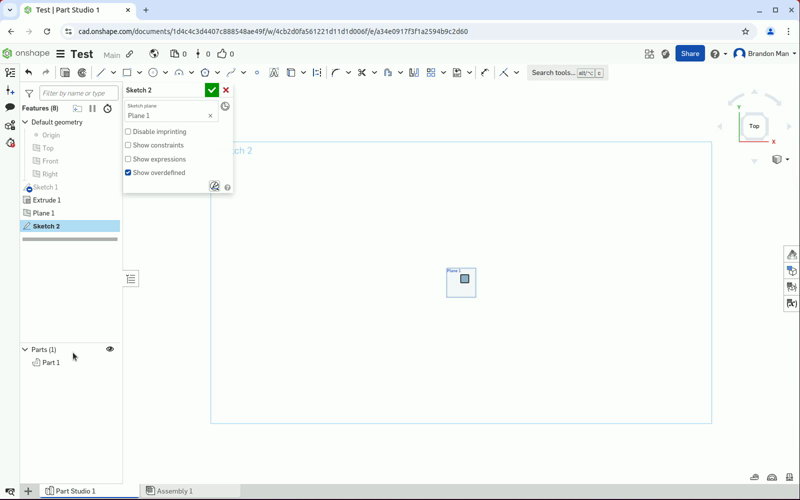
key(y)
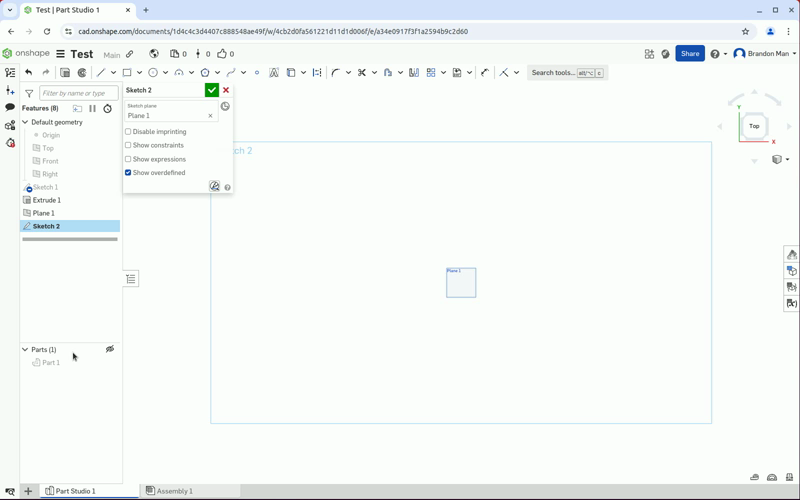
key(c)
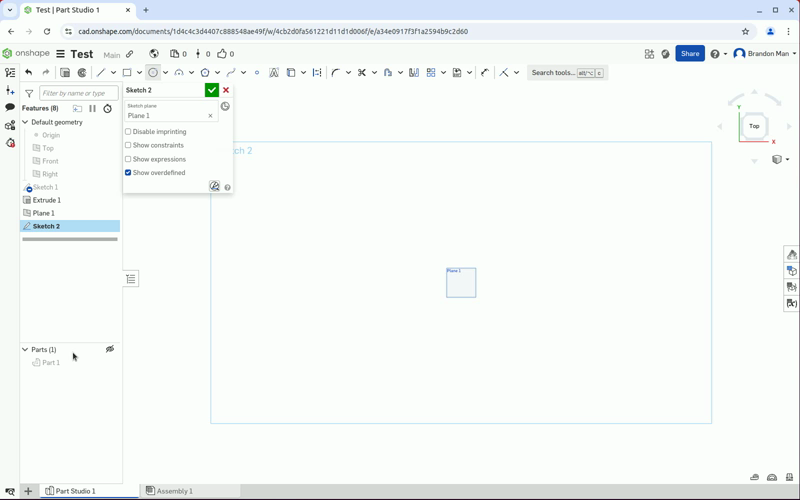
key_down(shift)
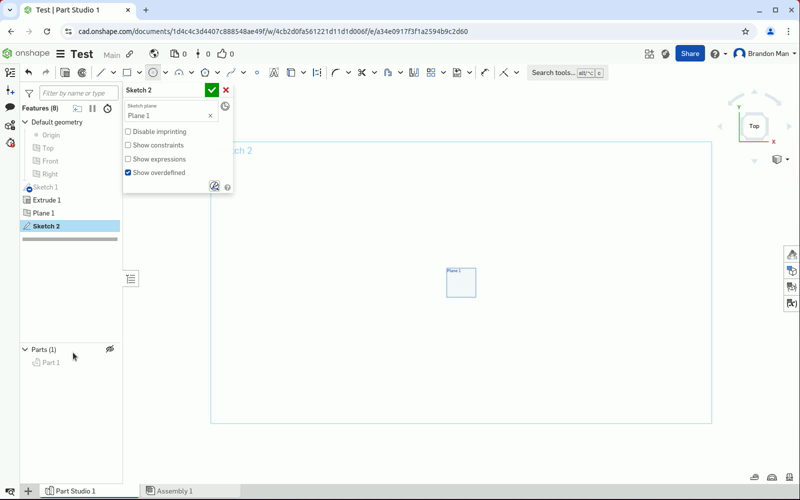
mouse_move(465, 279)
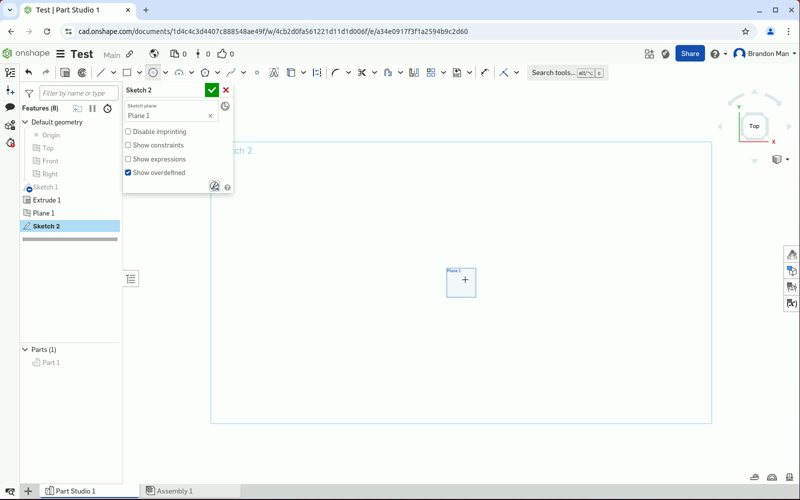
click(465, 279)
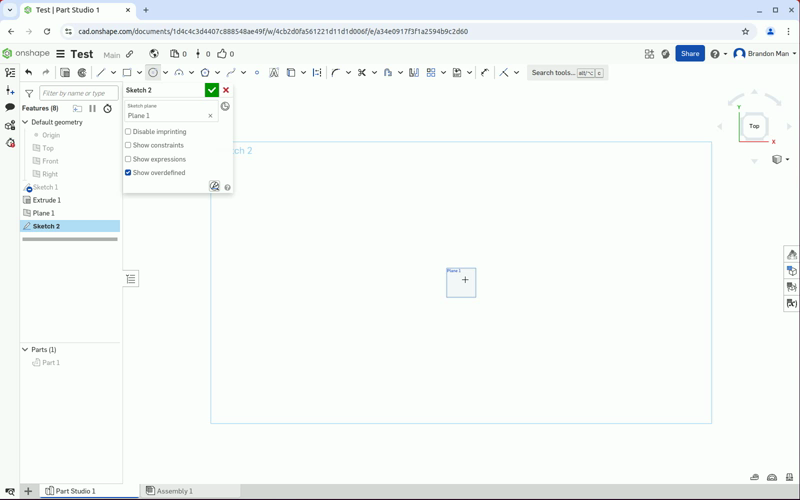
key_up(shift)
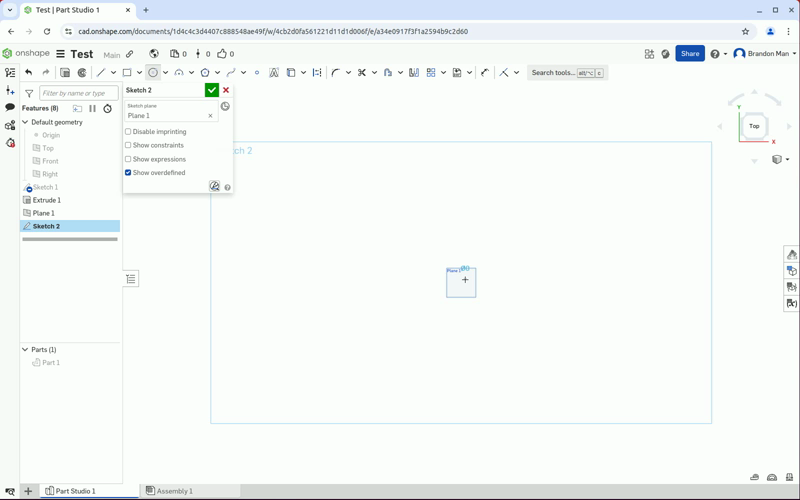
mouse_move(466, 279)
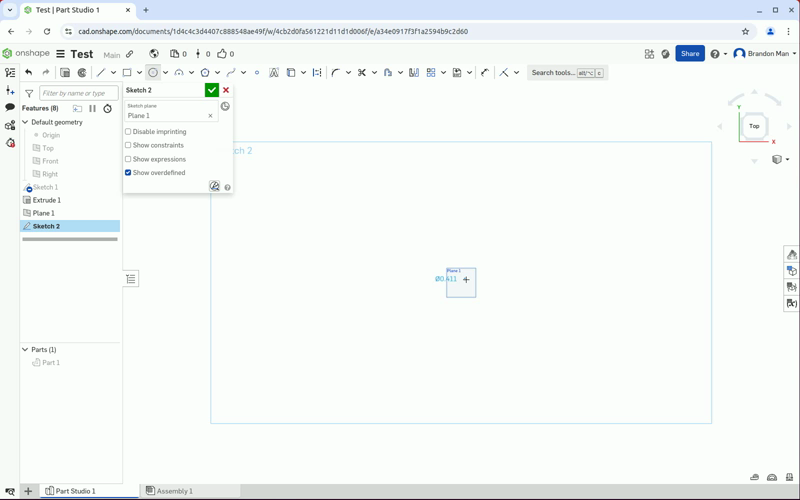
scroll(6)
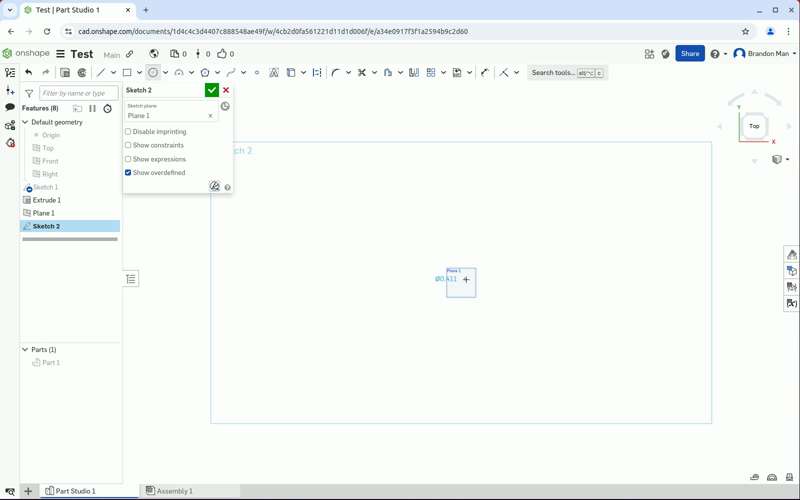
scroll(6)
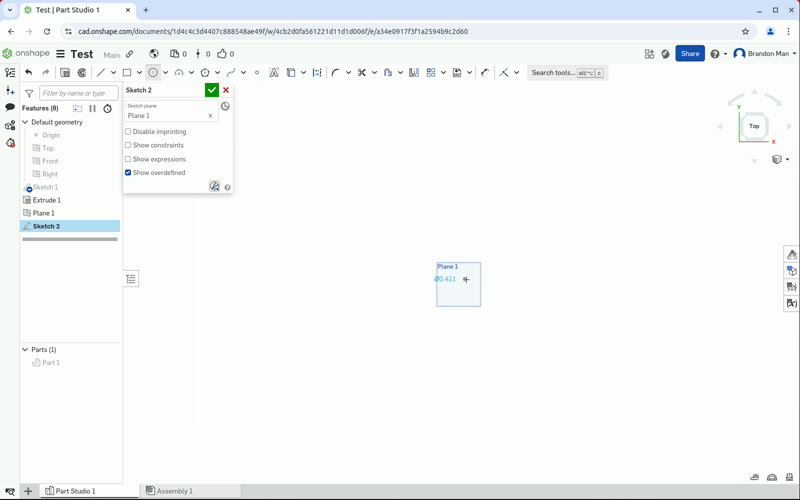
scroll(6)
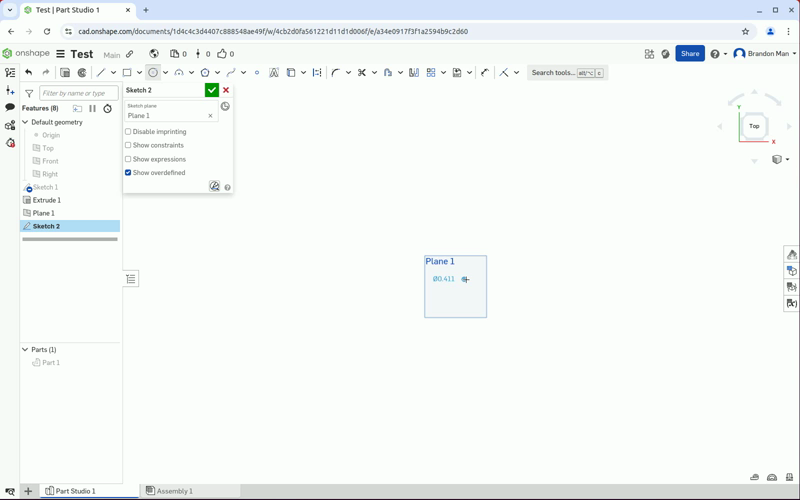
scroll(6)
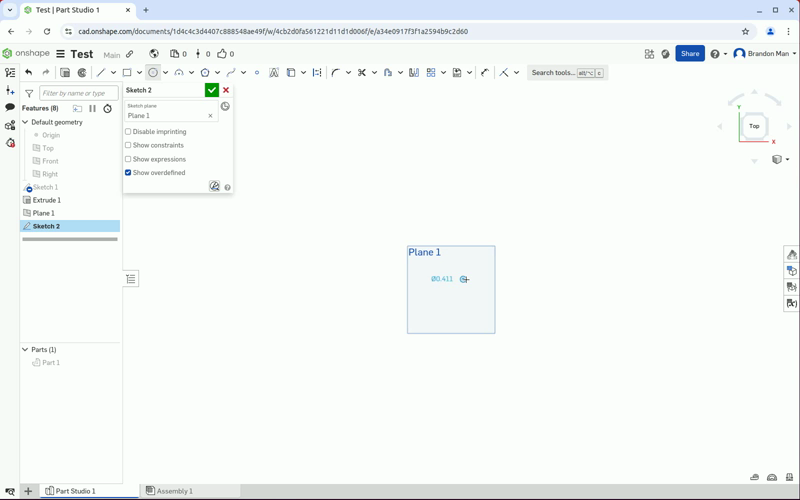
scroll(6)
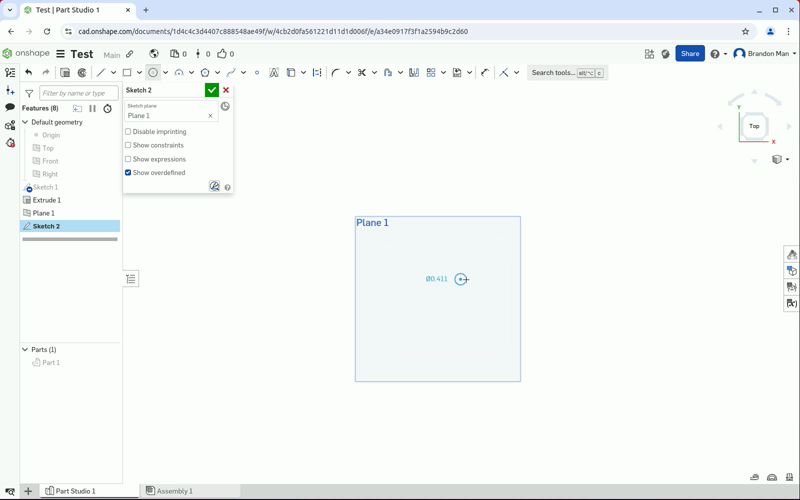
scroll(6)
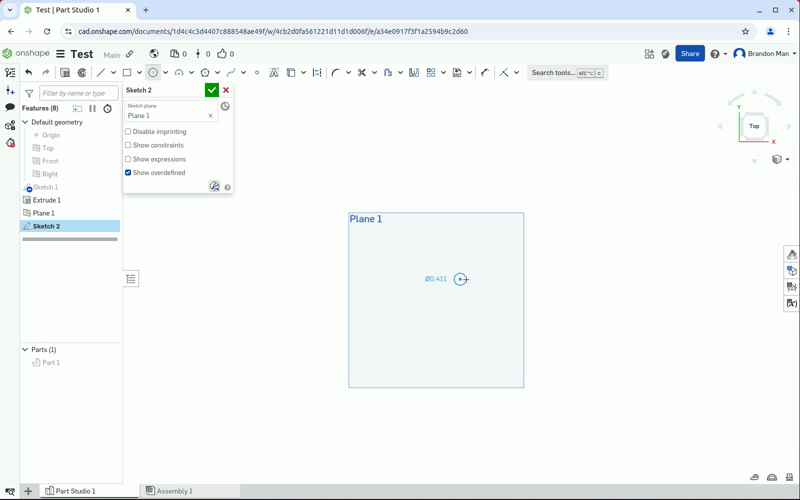
scroll(6)
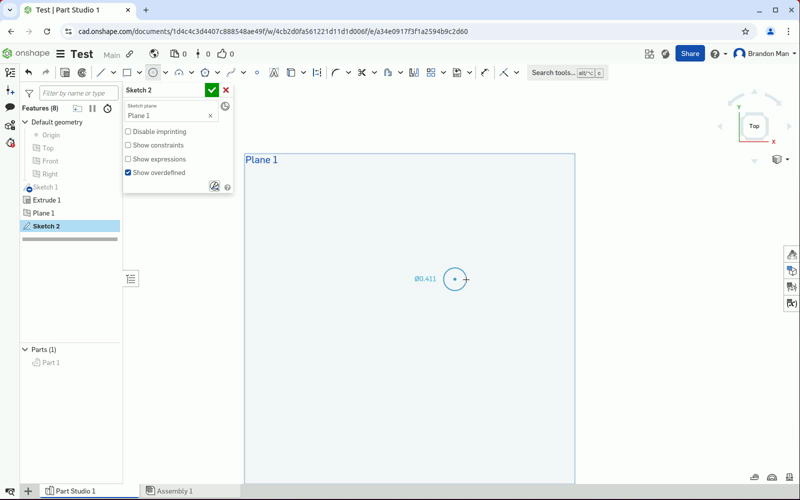
click(466, 279)
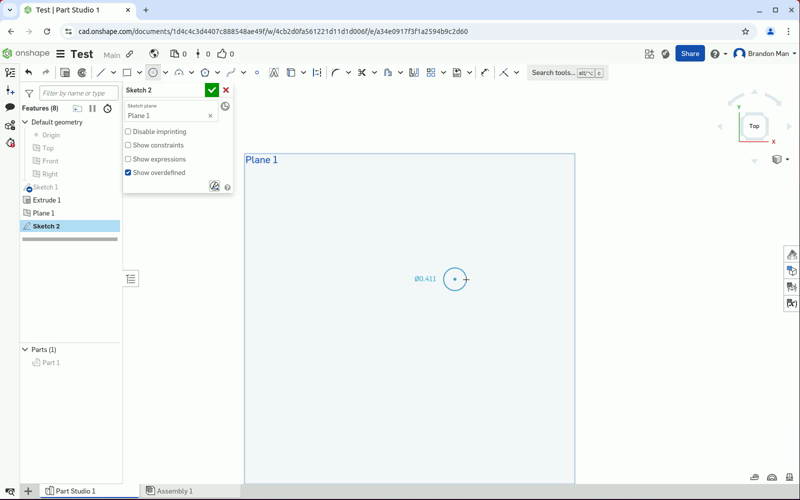
scroll(-6)
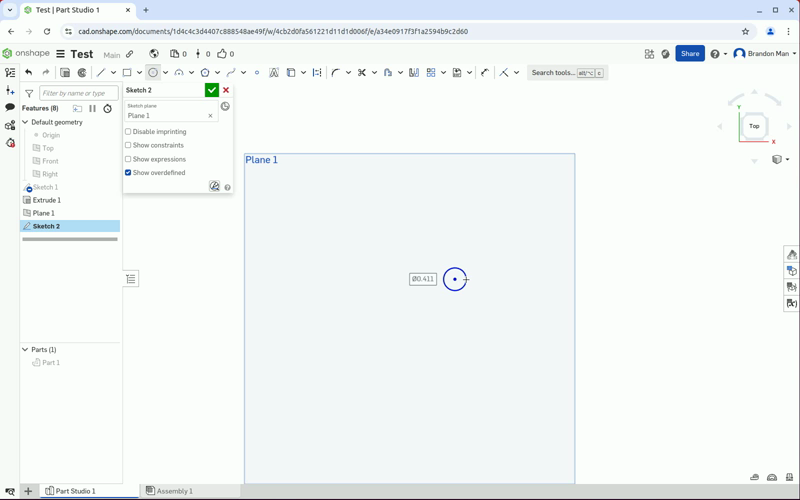
scroll(-6)
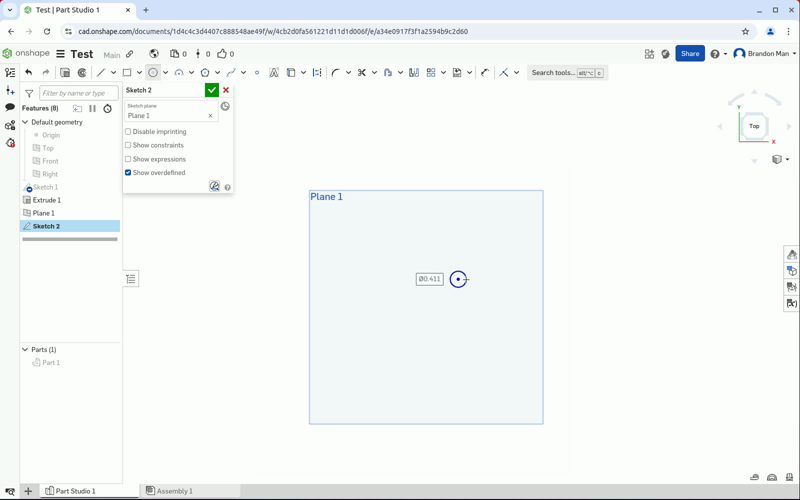
scroll(-6)
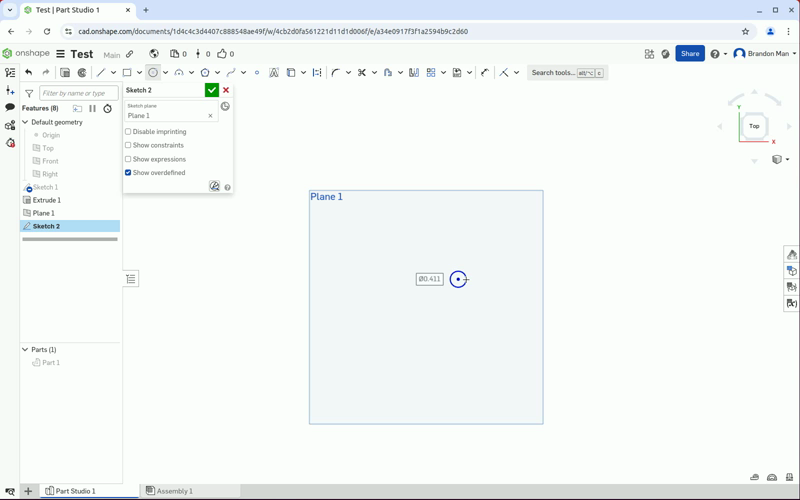
scroll(-6)
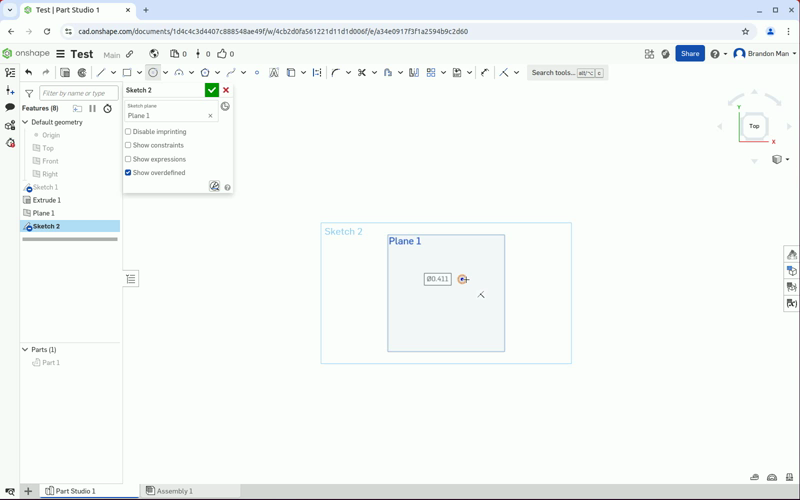
scroll(-6)
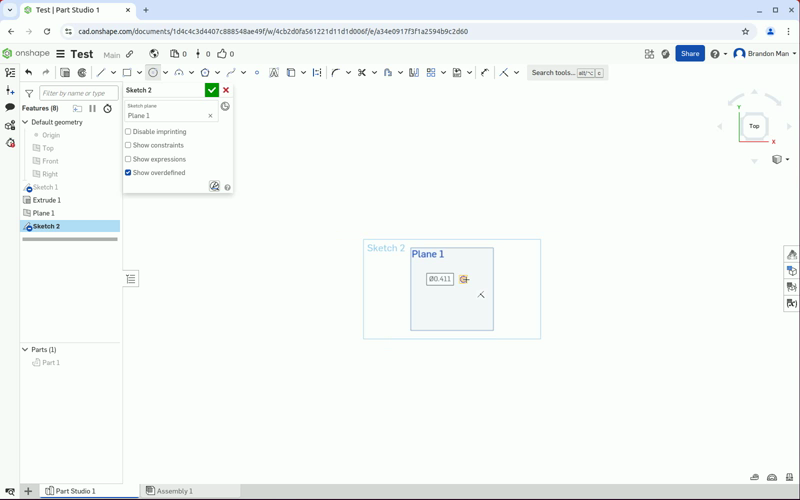
scroll(-6)
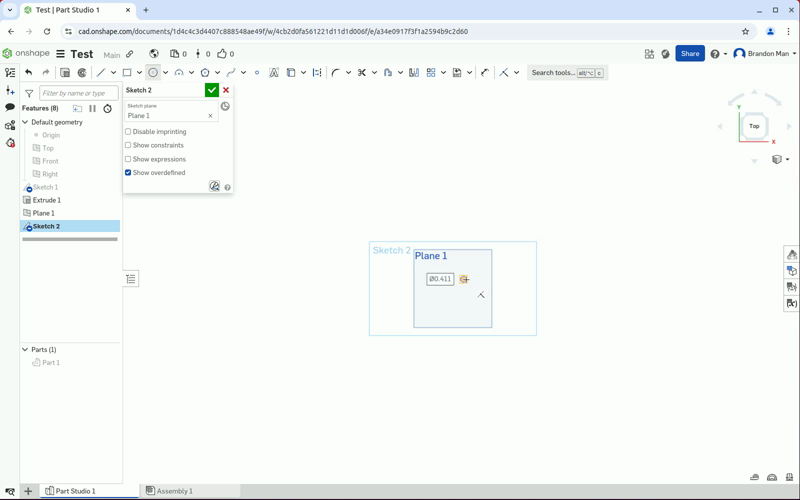
scroll(-6)
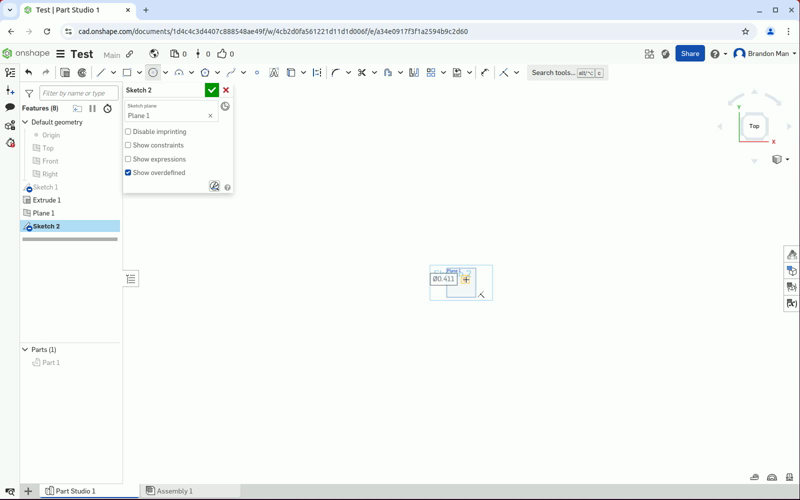
key(esc)
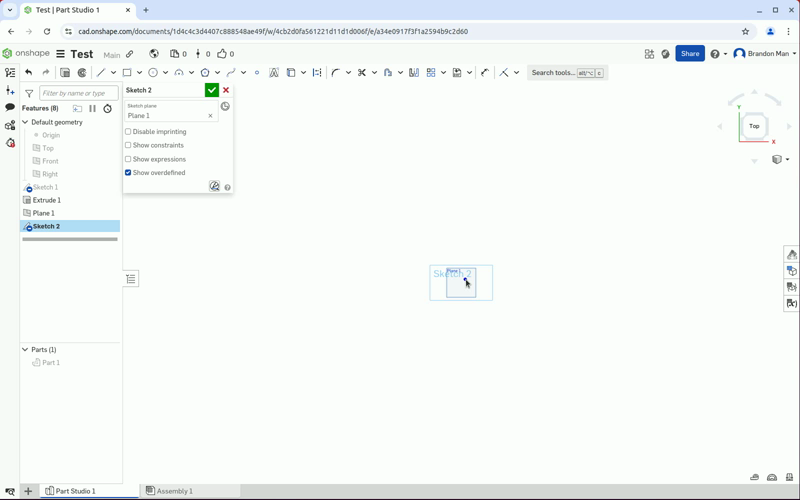
mouse_move(465, 279)
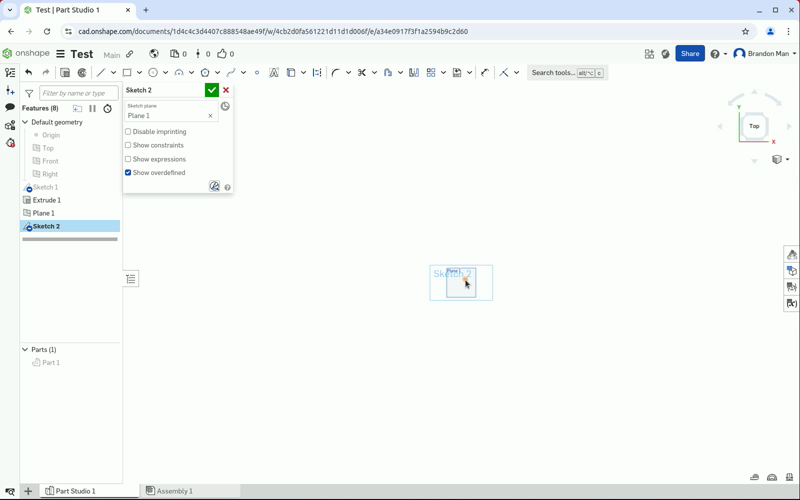
scroll(6)
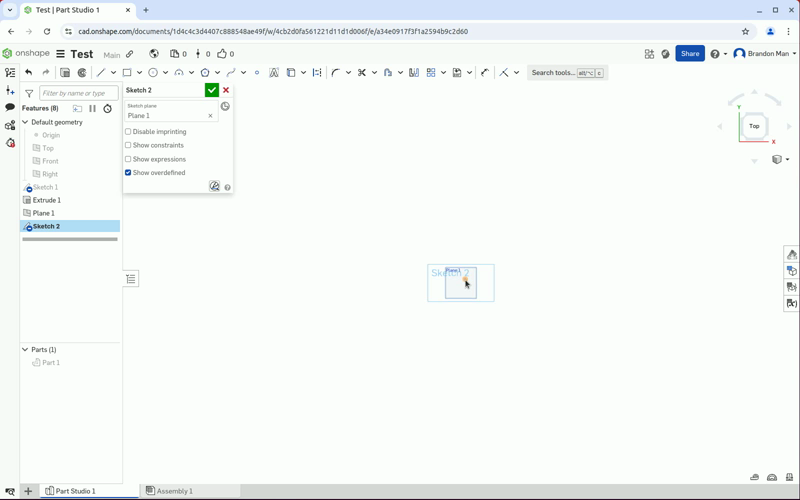
scroll(6)
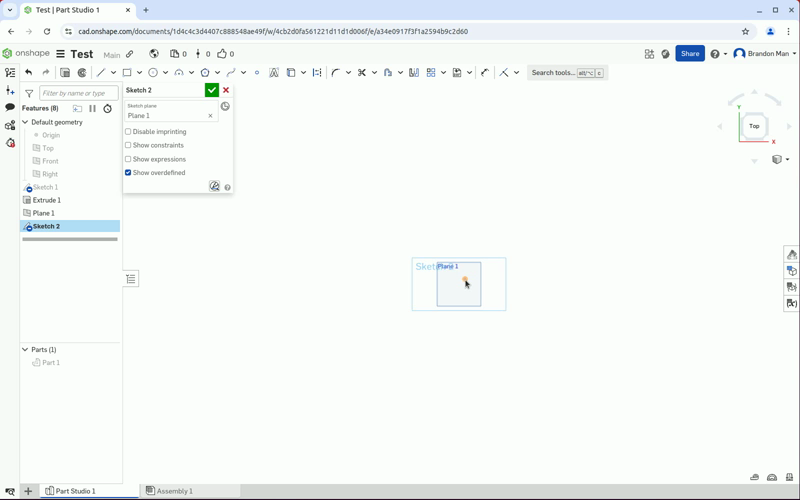
scroll(6)
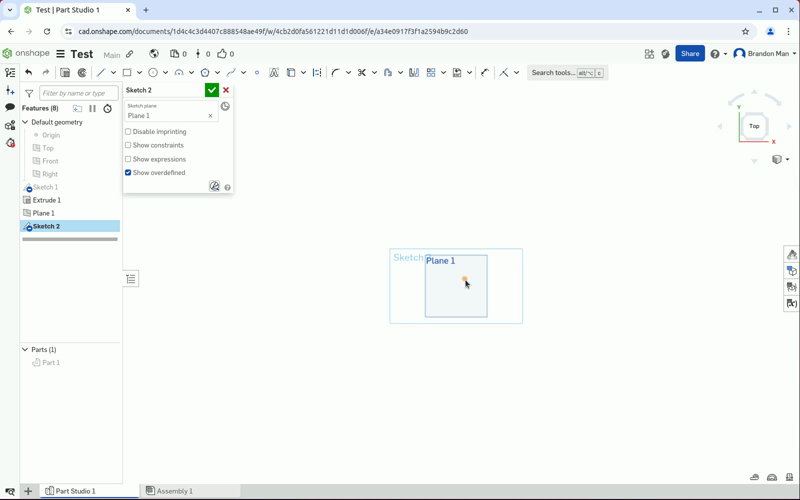
scroll(6)
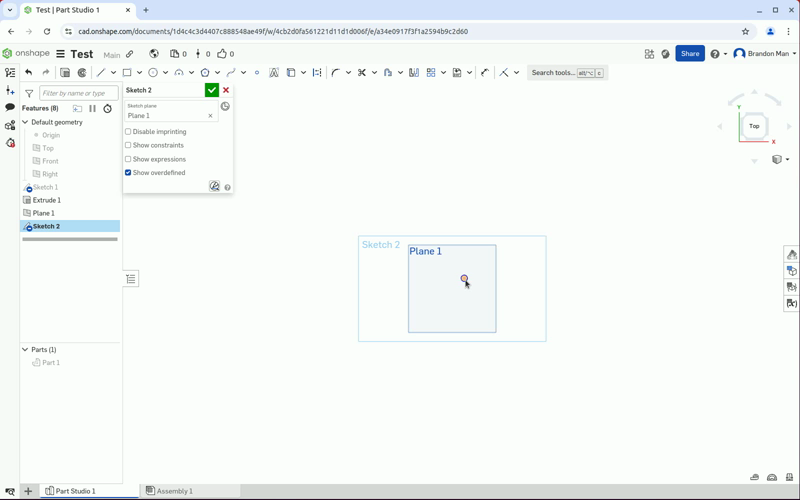
scroll(6)
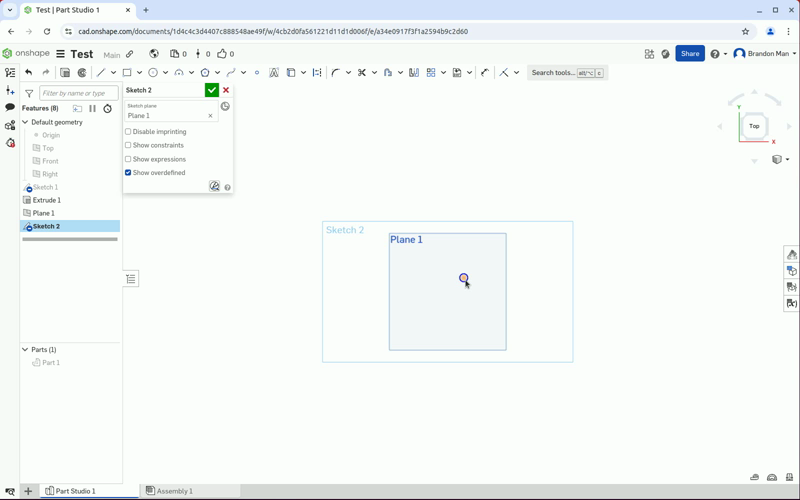
scroll(6)
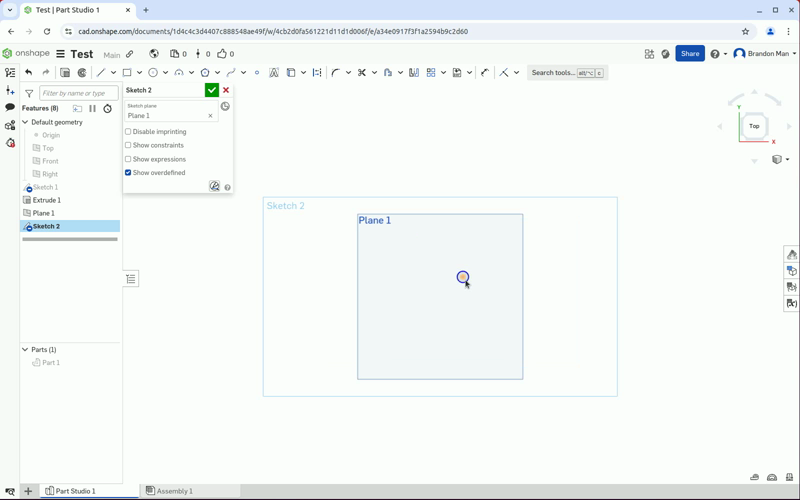
scroll(6)
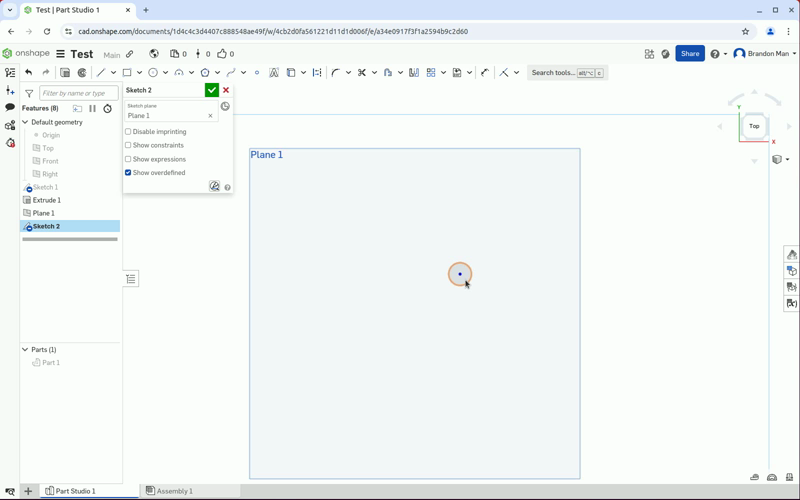
click(465, 279)
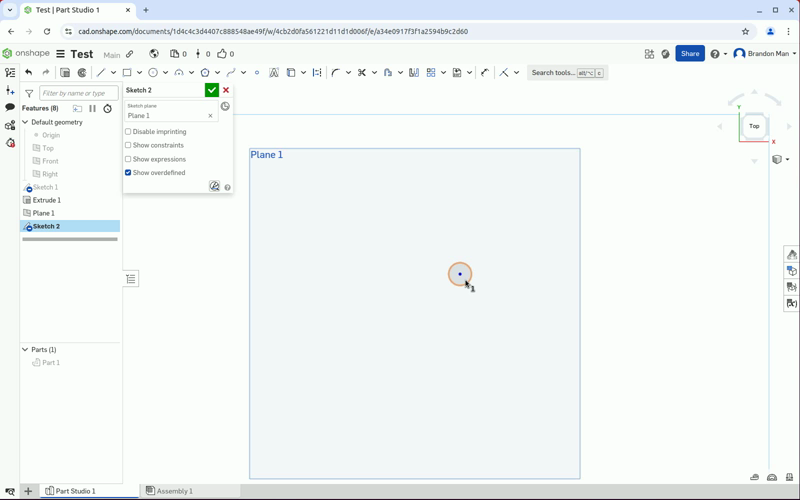
scroll(-6)
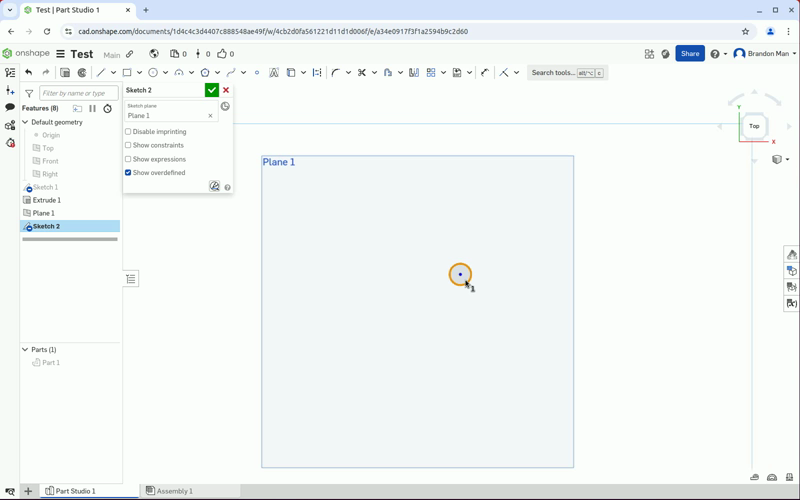
scroll(-6)
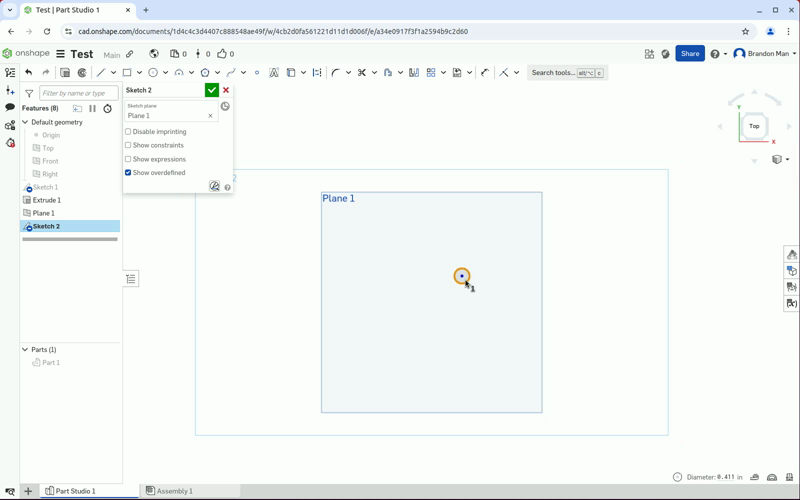
scroll(-6)
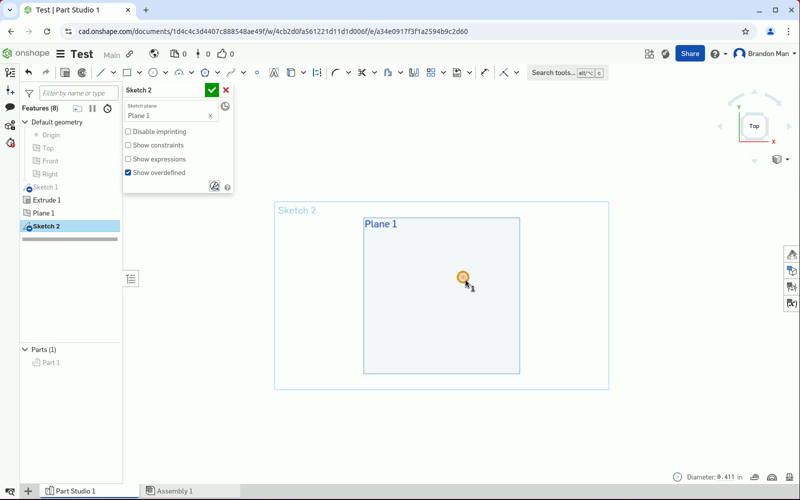
scroll(-6)
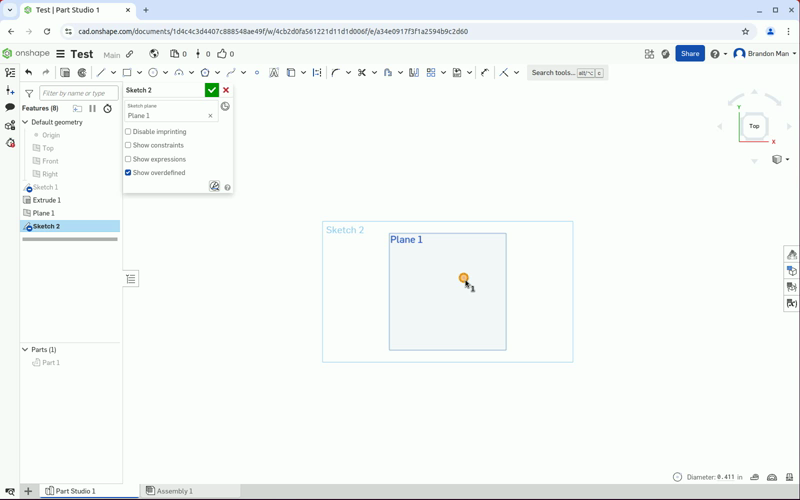
scroll(-6)
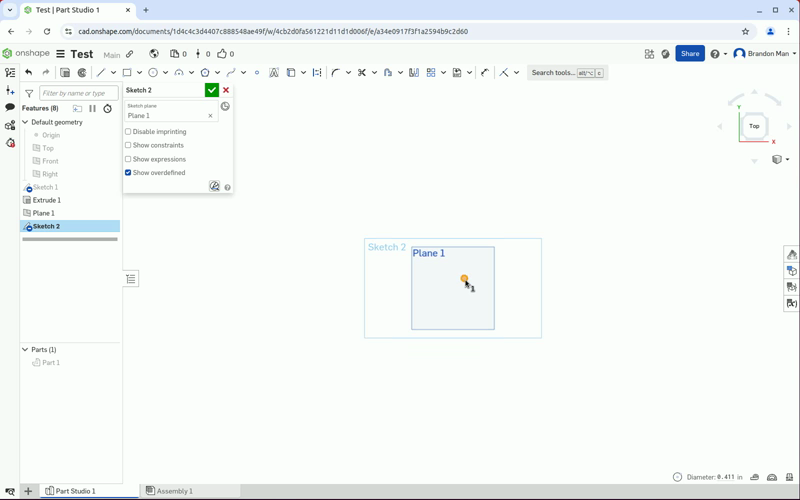
scroll(-6)
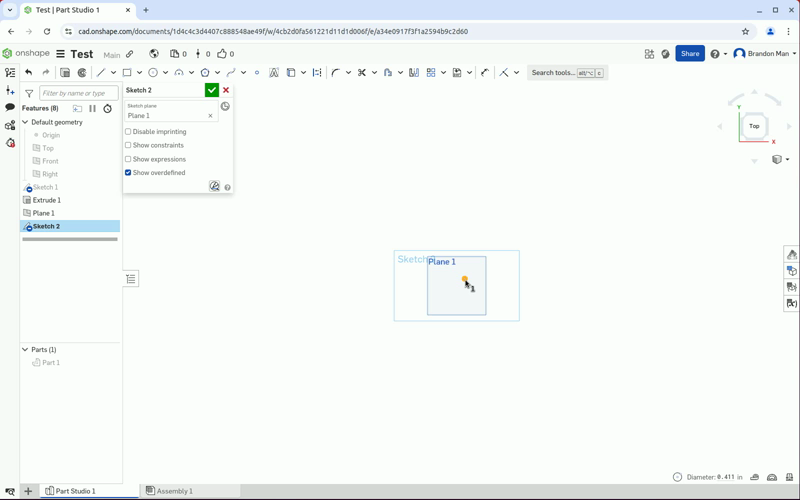
scroll(-6)
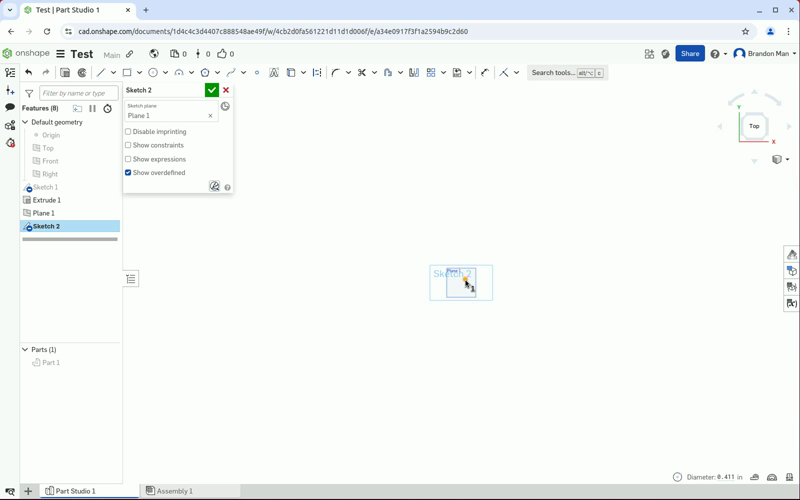
mouse_move(73, 352)
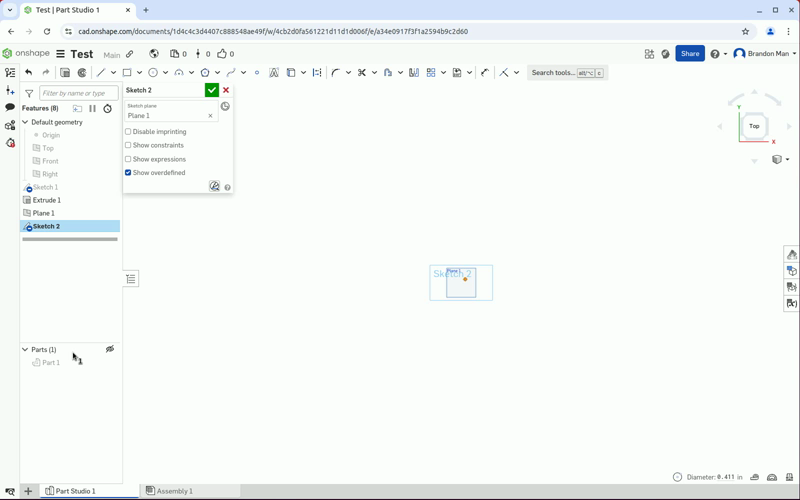
key(shift+y)
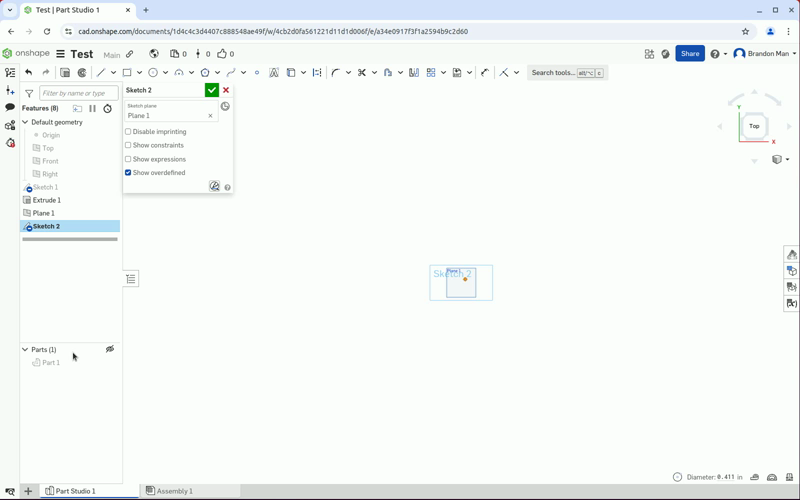
key(shift+e)
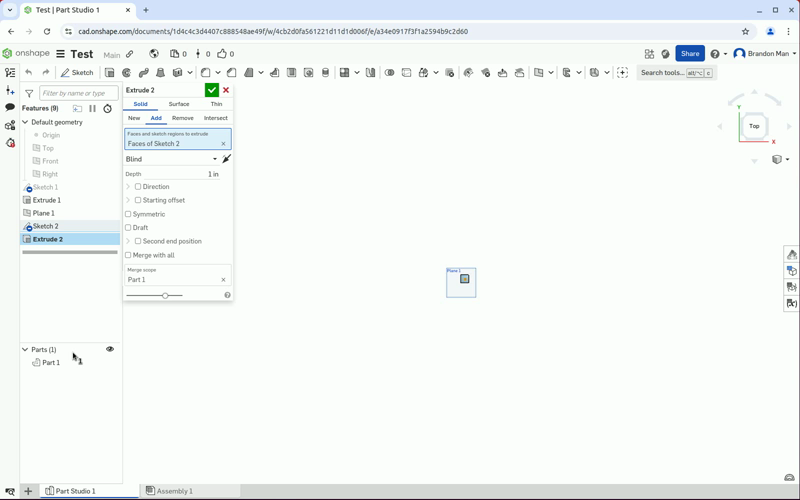
mouse_move(143, 106)
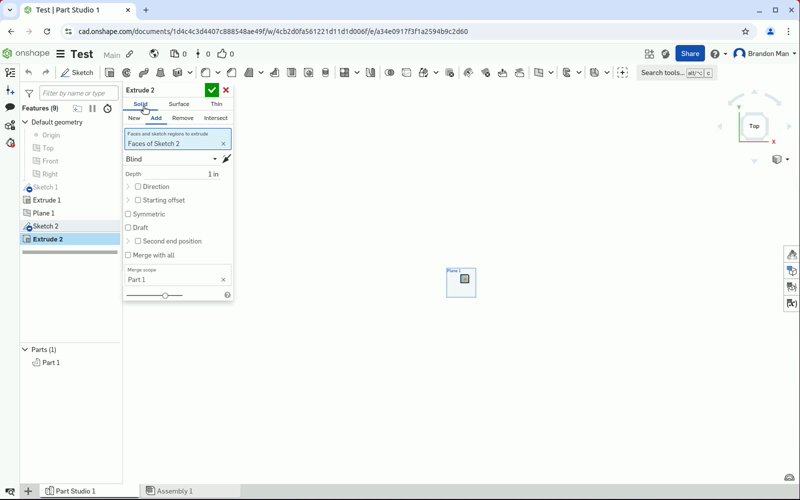
click(143, 106)
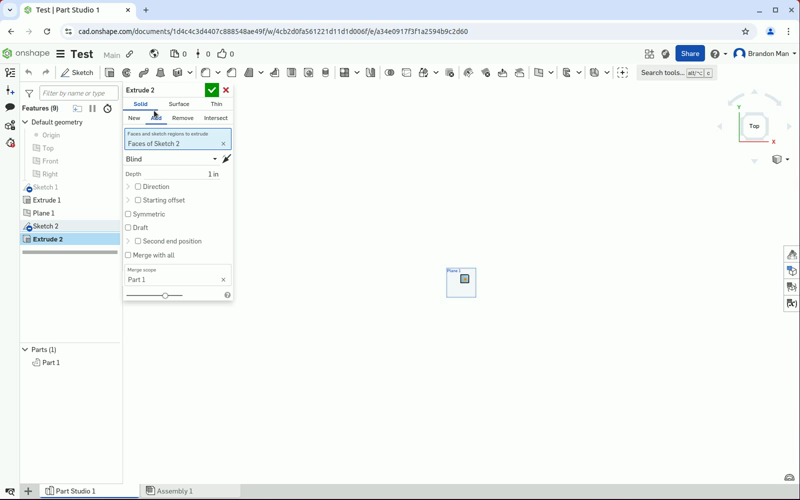
mouse_move(186, 120)
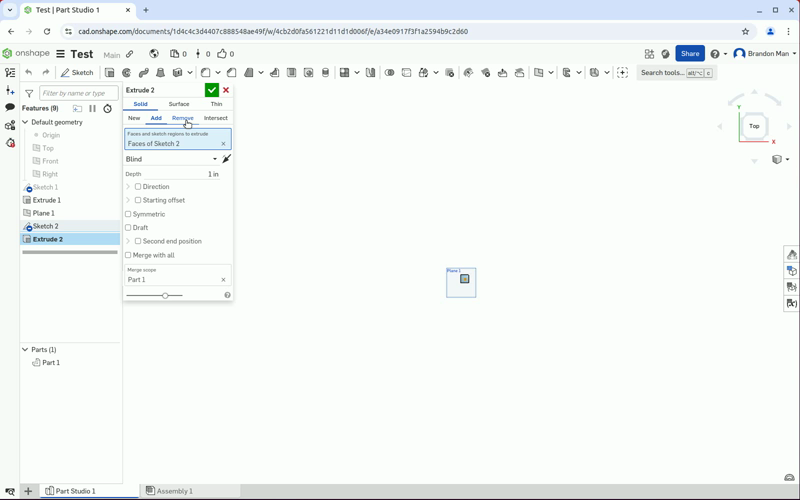
click(186, 120)
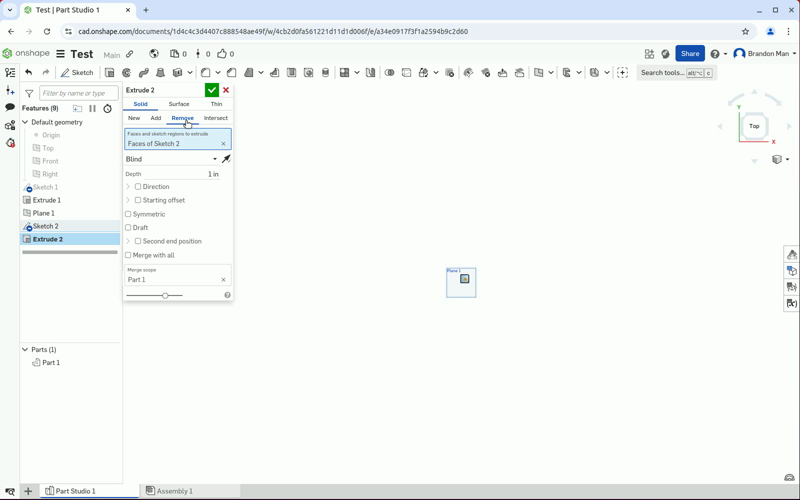
key(tab, 4)
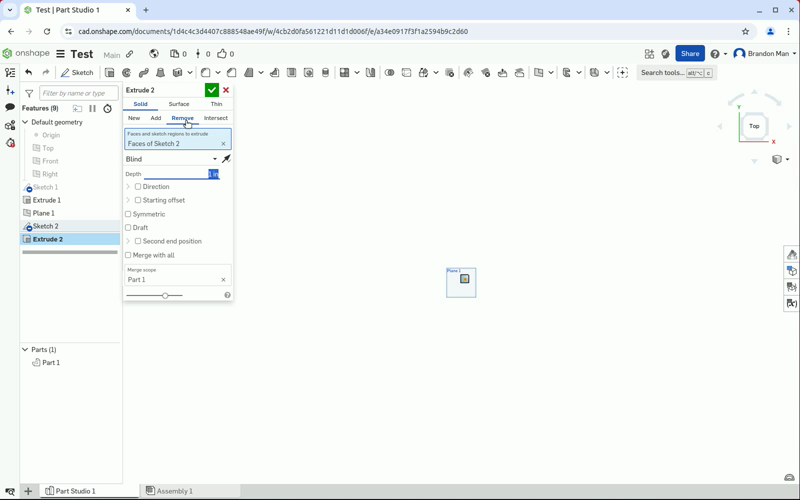
text(0.963)
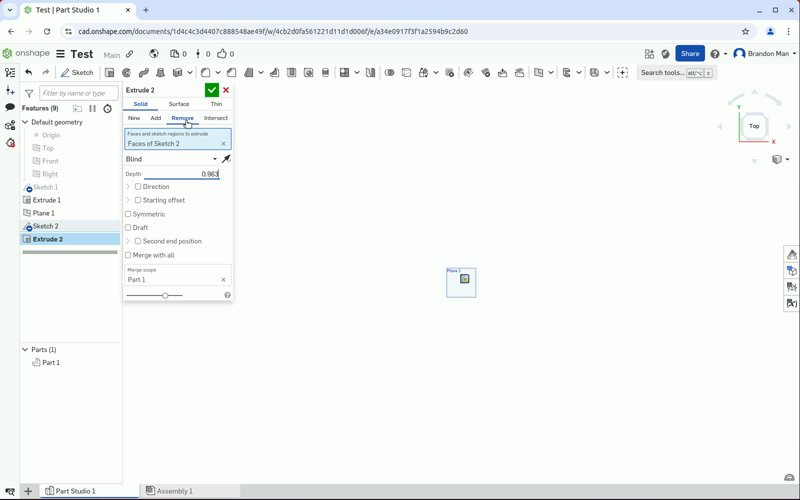
key(tab, 6)
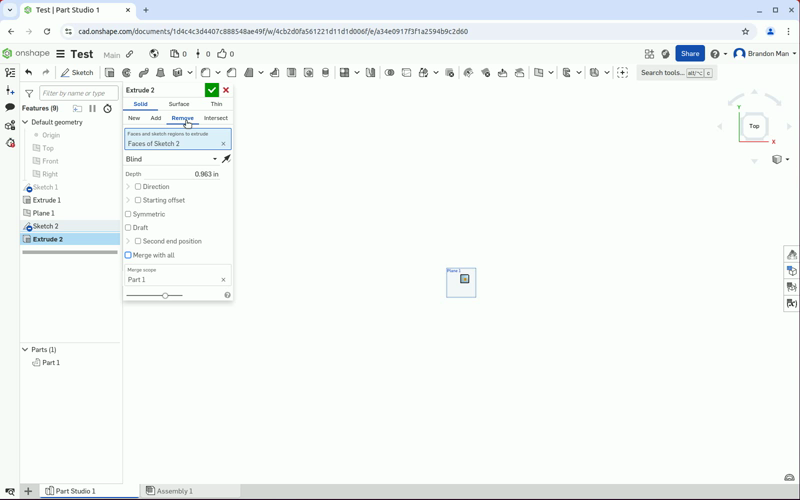
key(space)
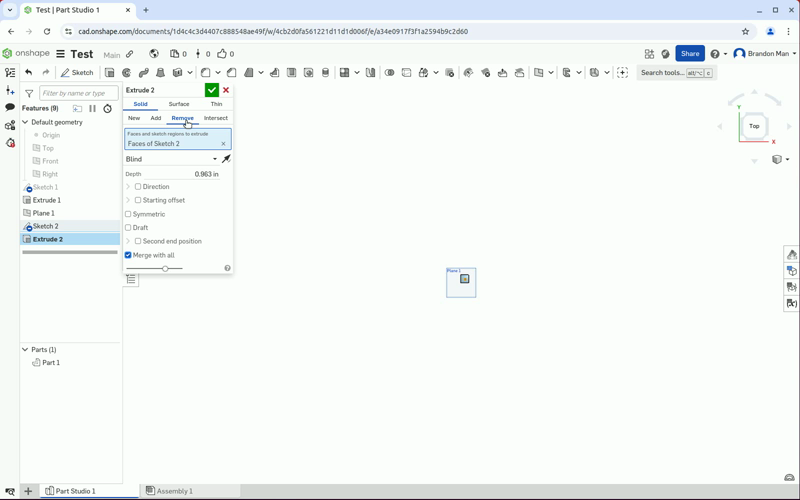
key(enter)
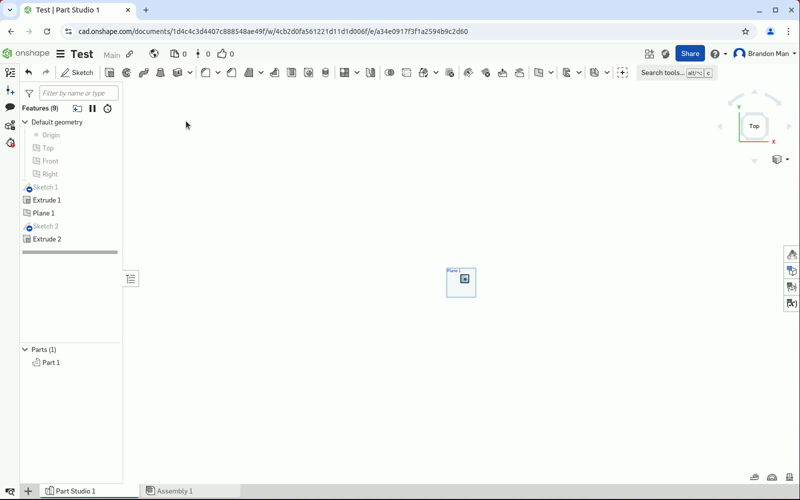
key(shift+h)
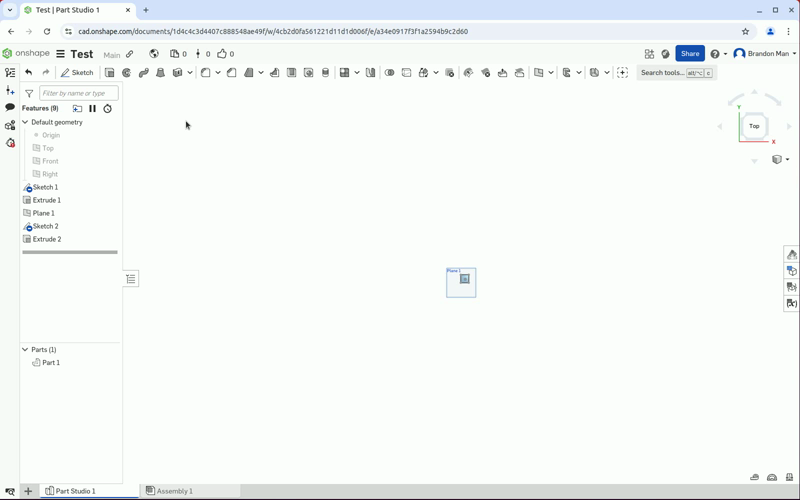
key(shift+h)
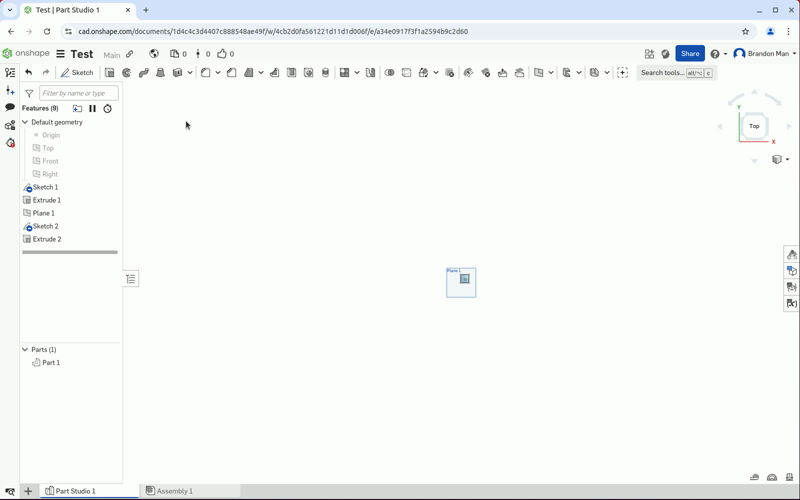
key(shift+7)
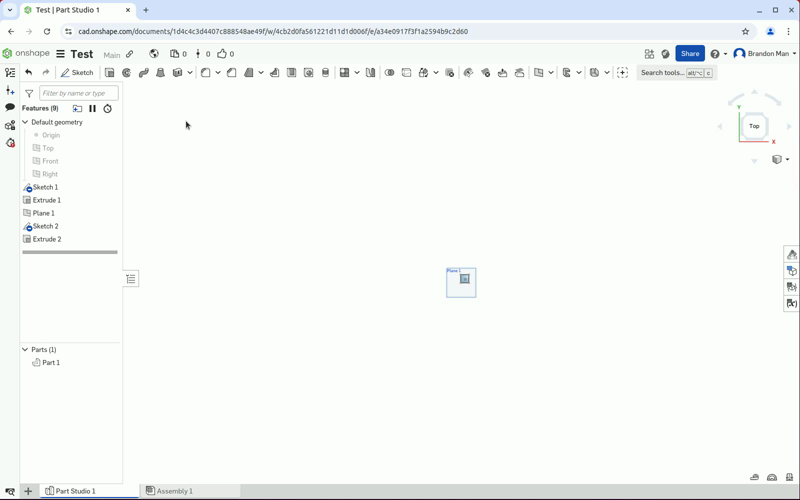
key(up, 3)
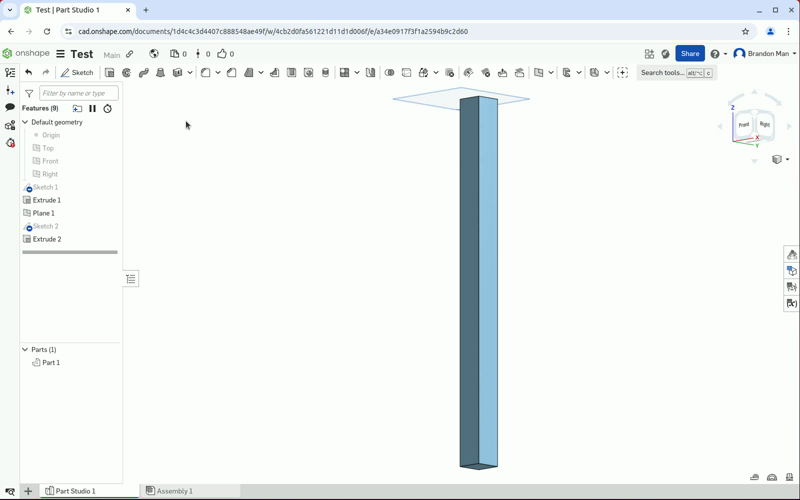
key(left, 3)
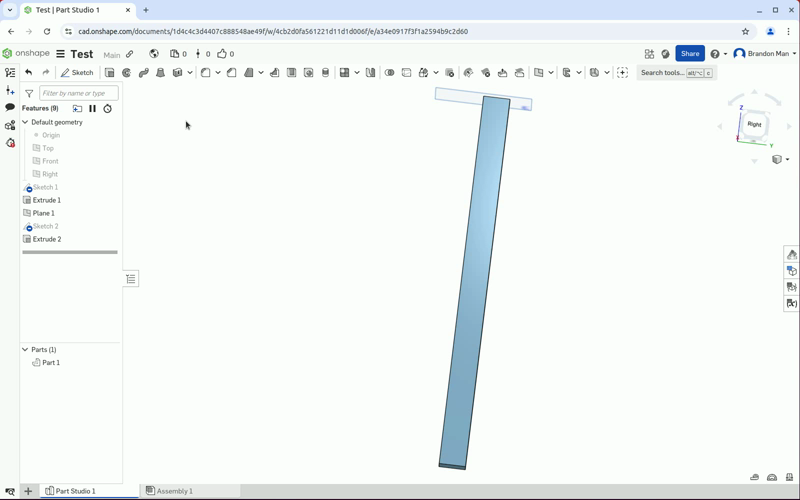
key(right, 3)
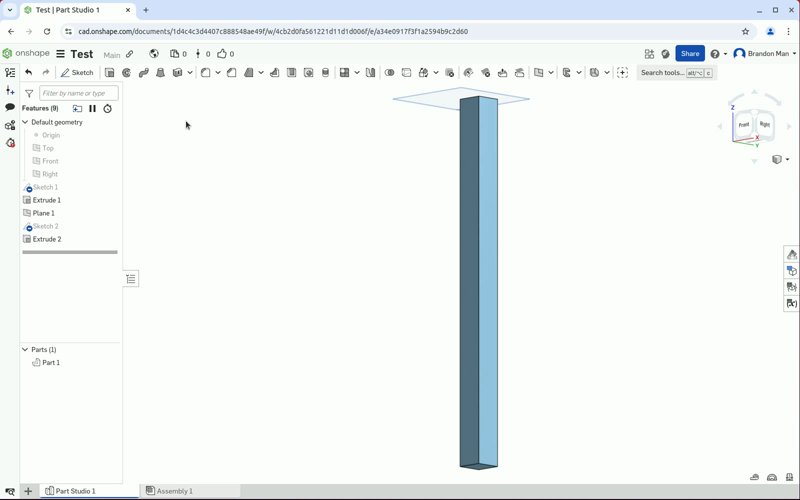
key(down, 3)
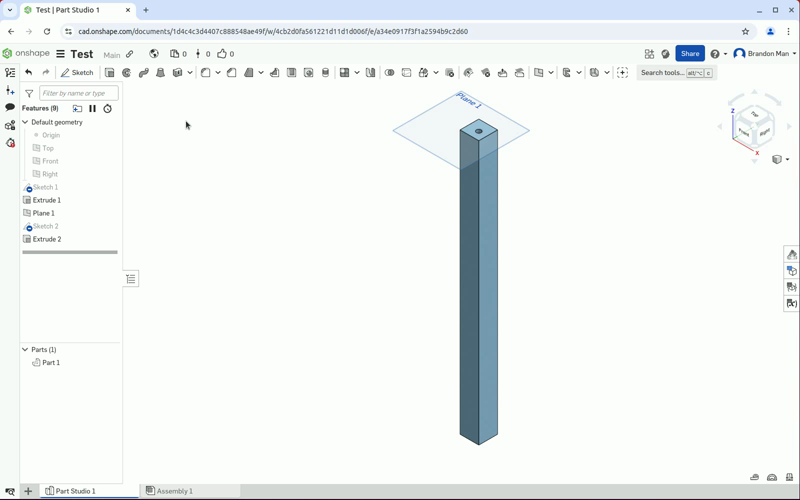
mouse_move(73, 189)
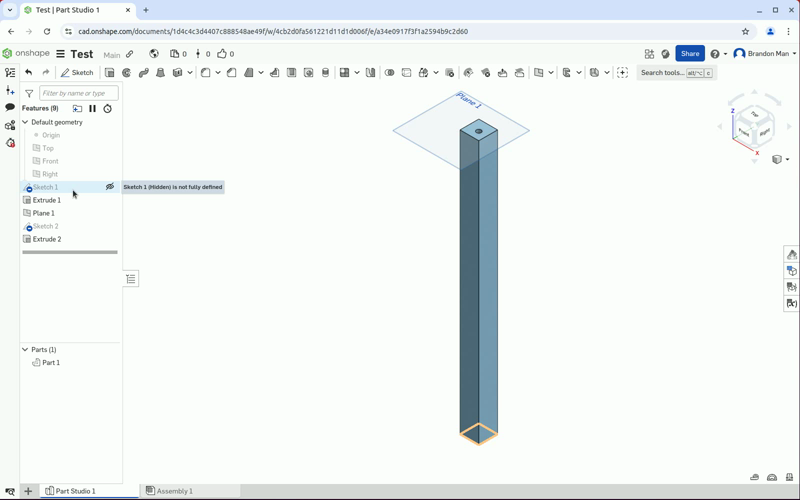
click(73, 189)